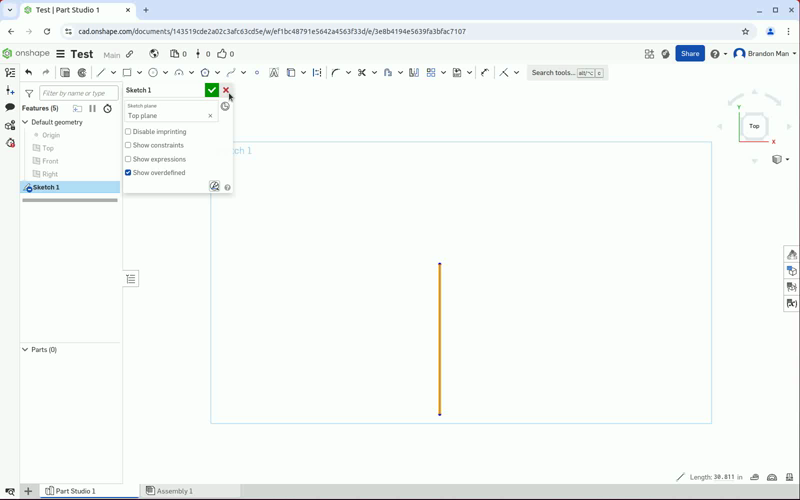
key(shift+h)
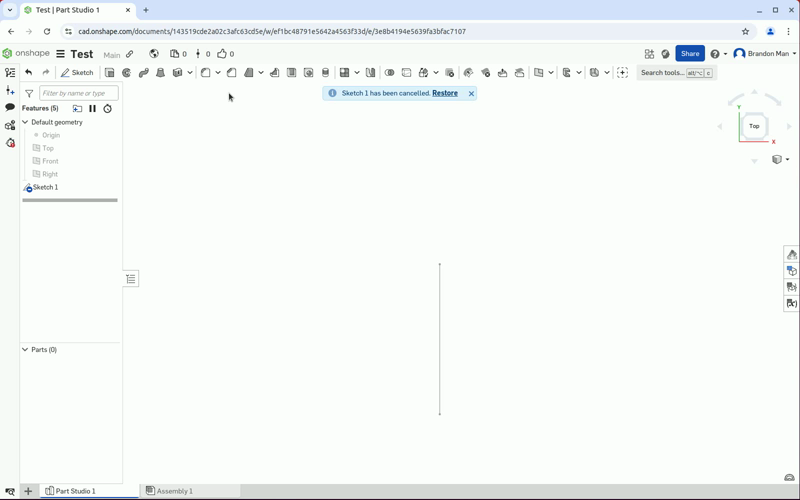
mouse_move(73, 352)
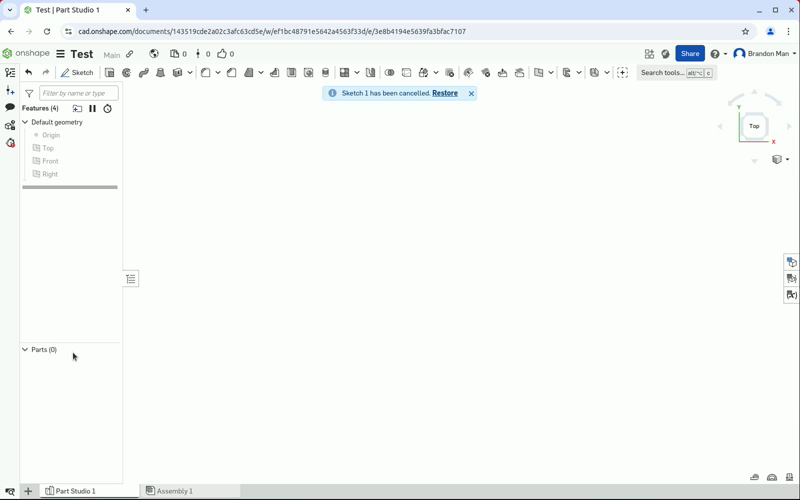
key(y)
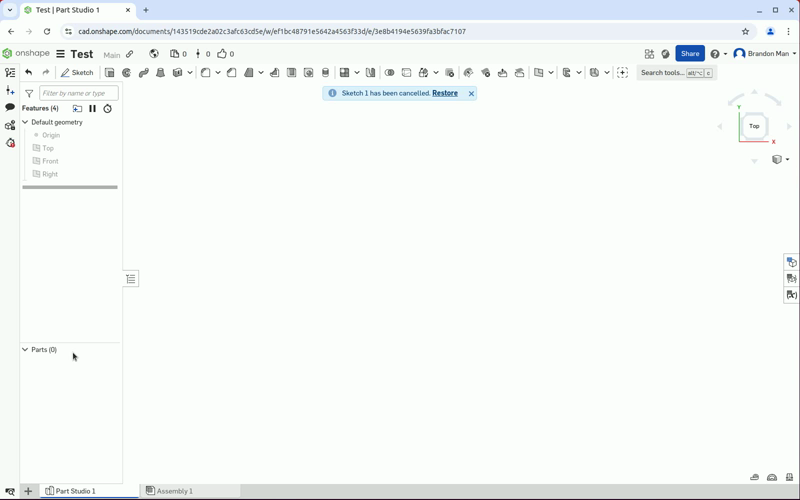
key(shift+p)
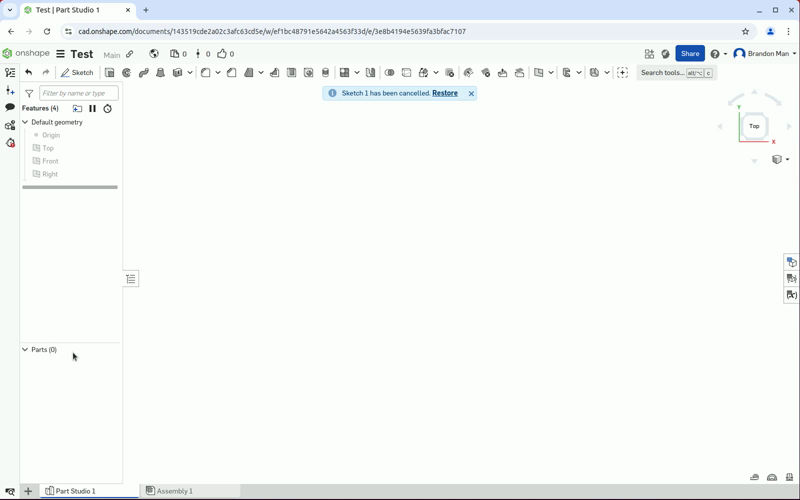
key(space)
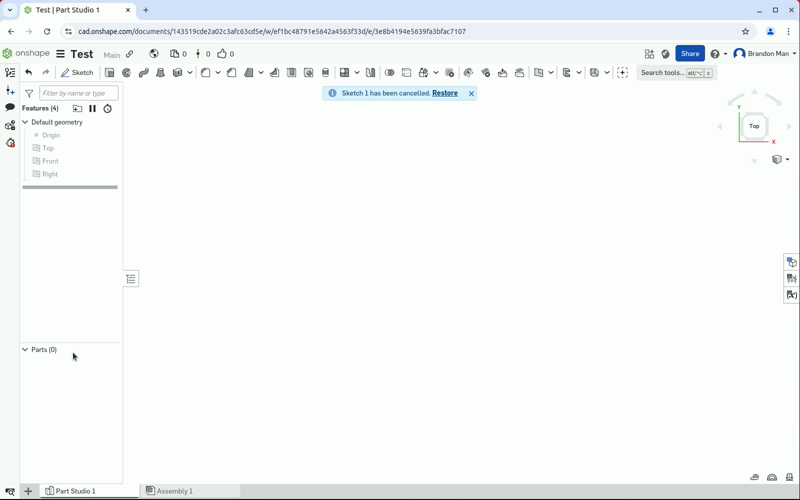
key_down(shift)
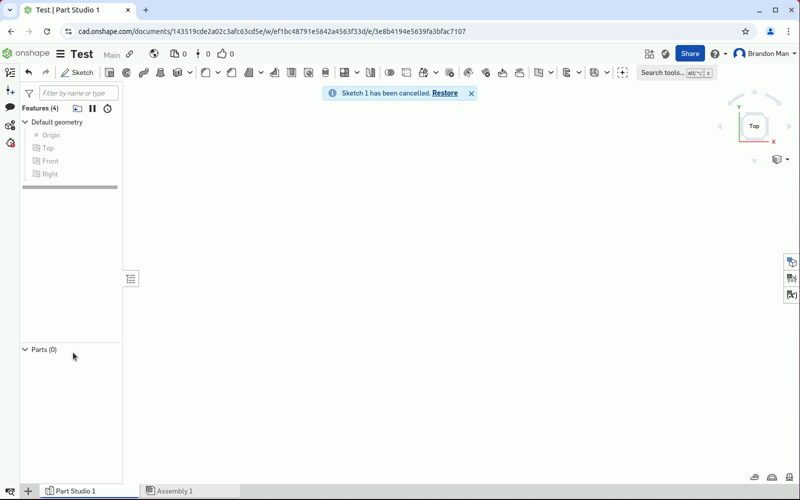
key(up)
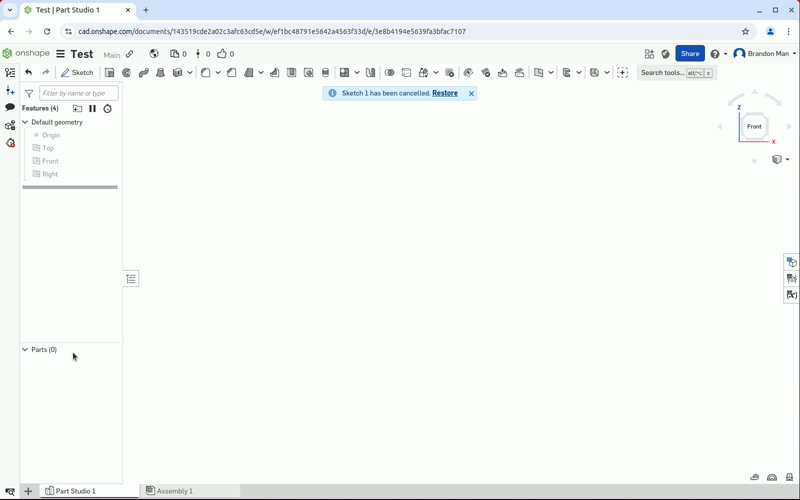
key_up(shift)
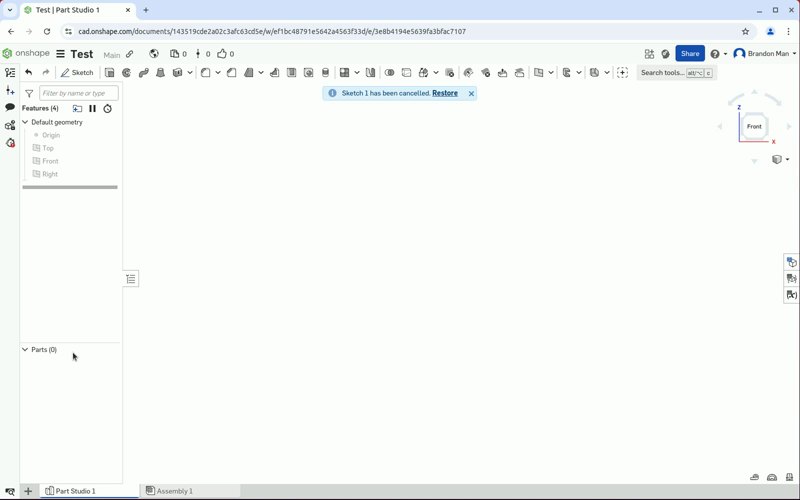
key(space)
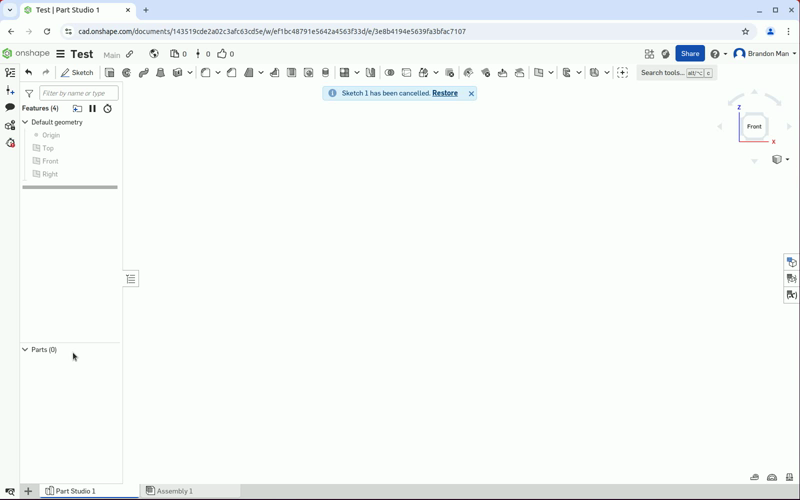
key_down(shift)
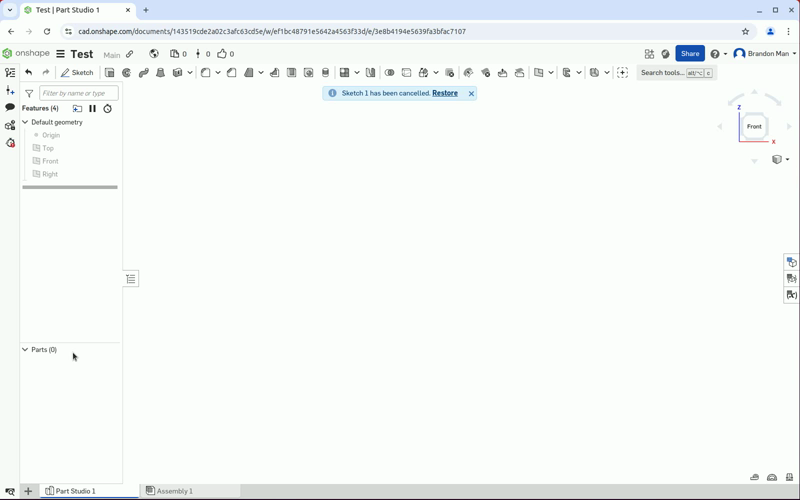
key(left)
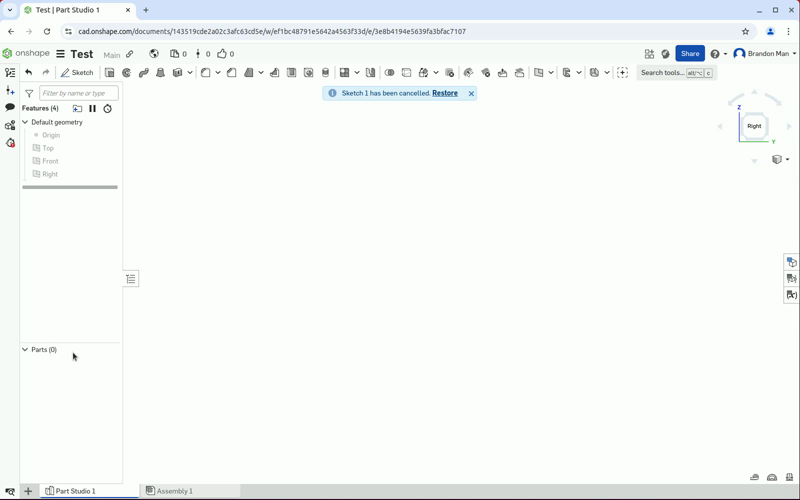
key_up(shift)
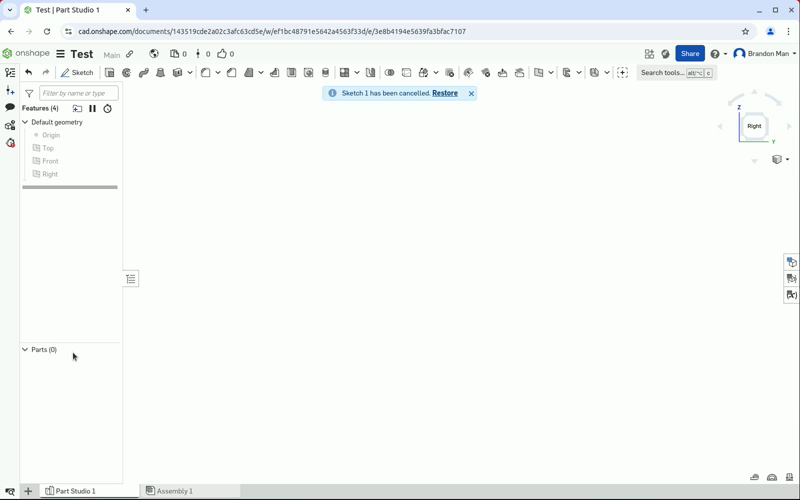
mouse_move(73, 352)
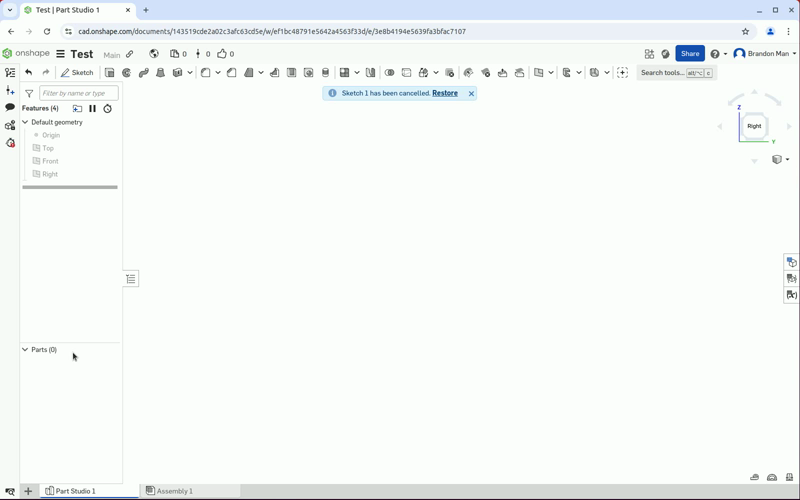
key(shift+y)
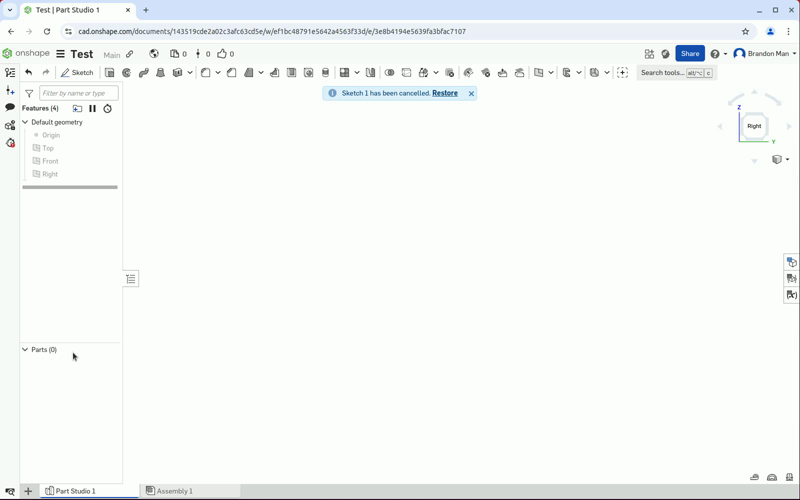
key(shift+s)
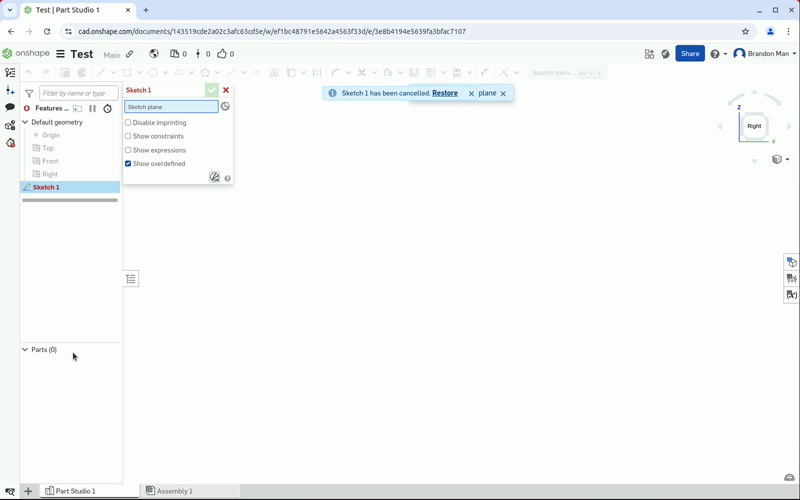
mouse_move(73, 176)
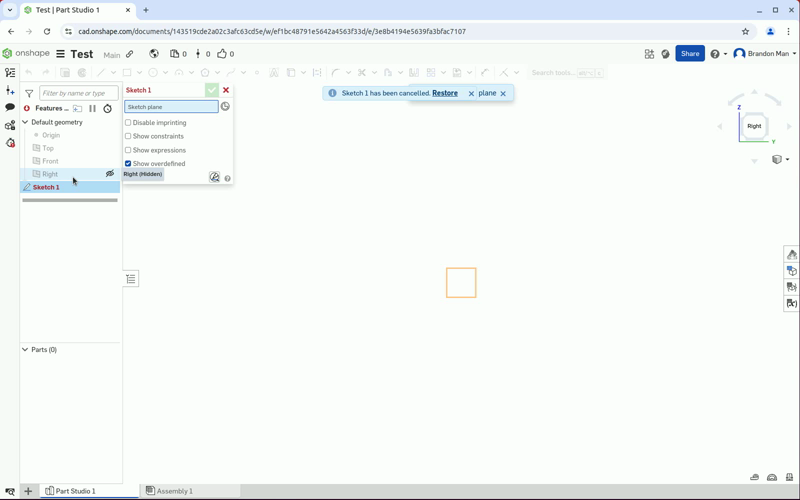
click(73, 176)
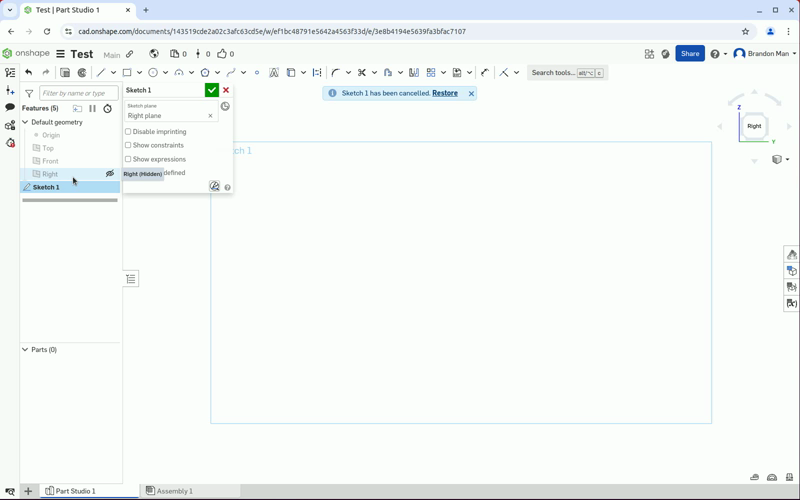
mouse_move(73, 352)
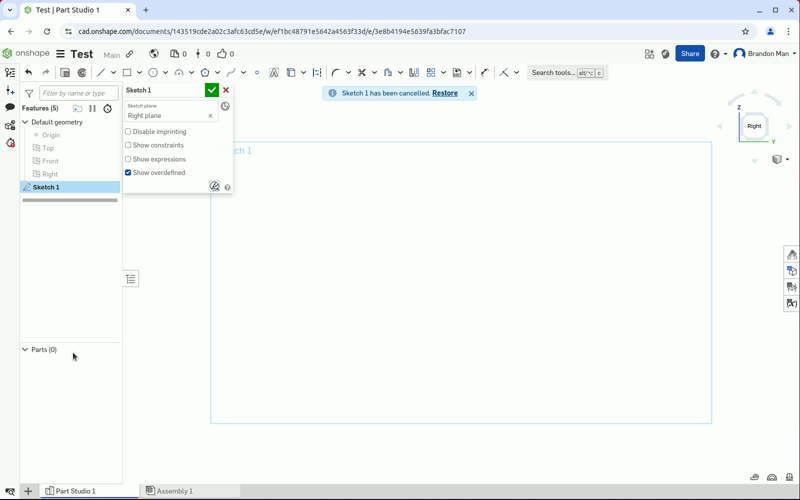
key(y)
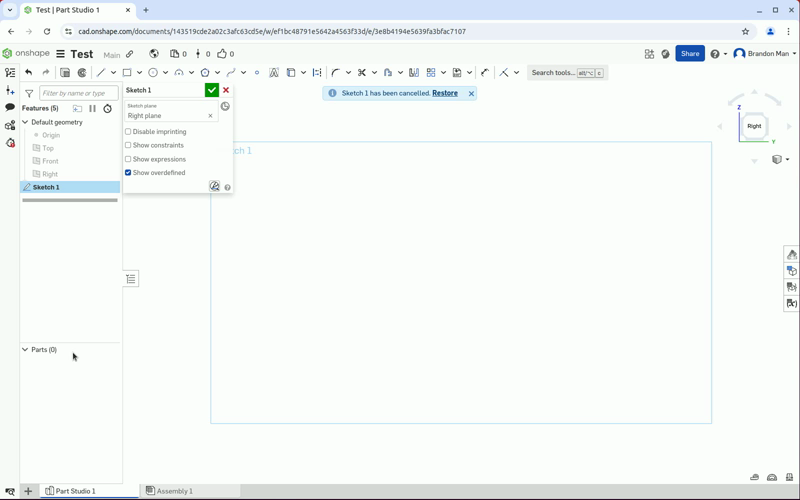
key(l)
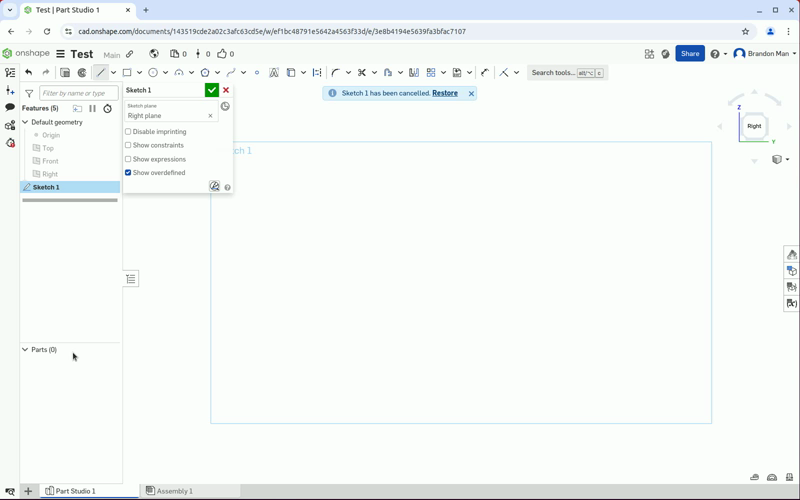
key_down(shift)
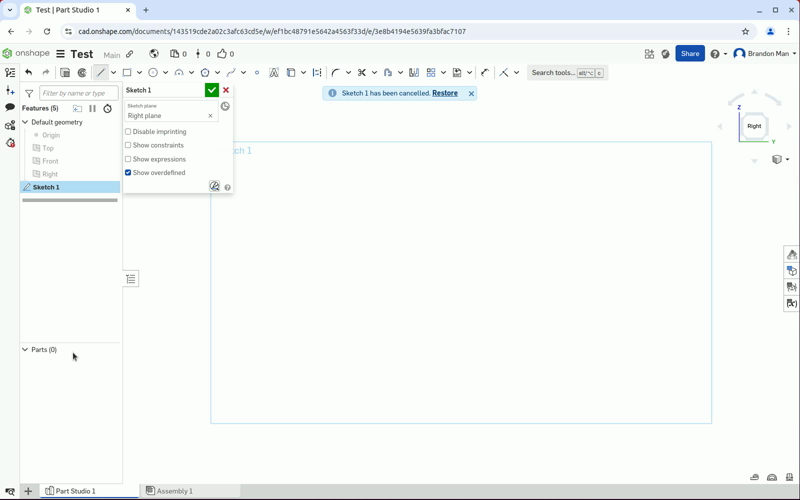
mouse_move(472, 258)
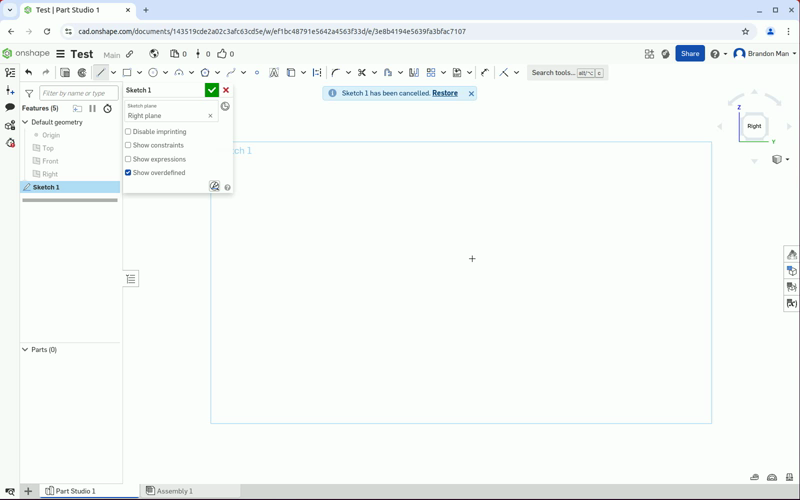
click(472, 258)
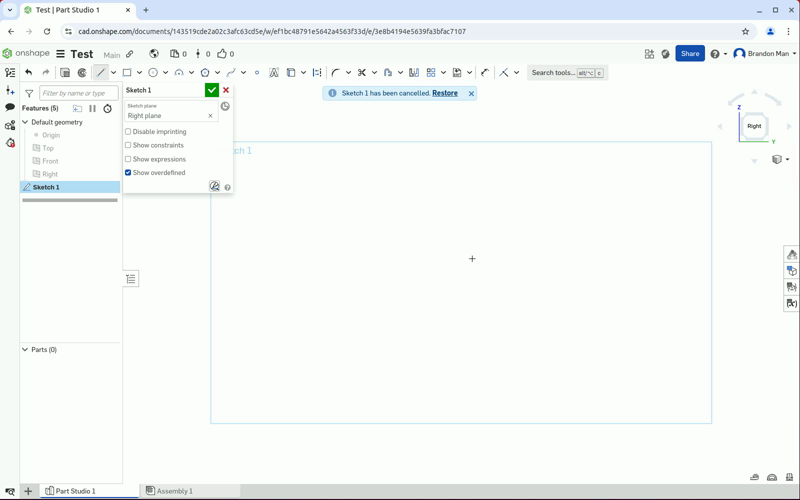
key_up(shift)
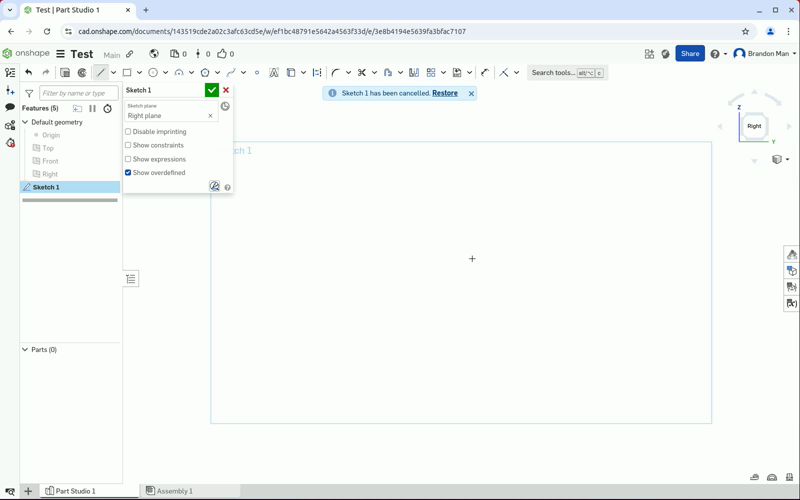
key_down(shift)
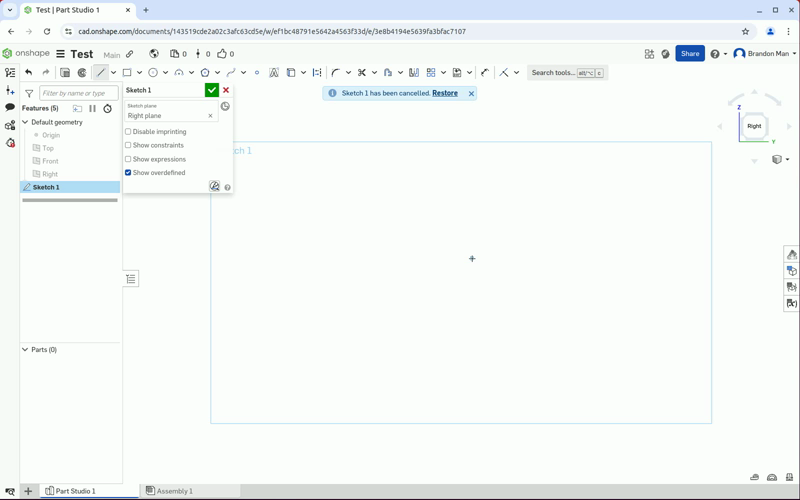
mouse_move(502, 258)
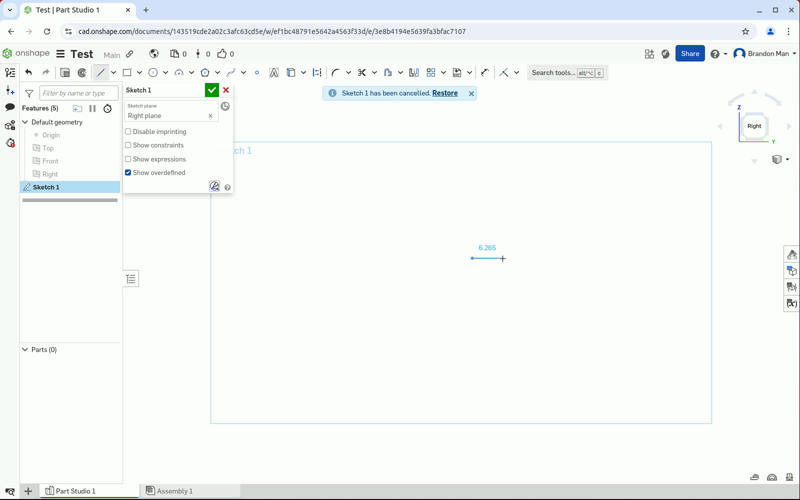
mouse_move(510, 219)
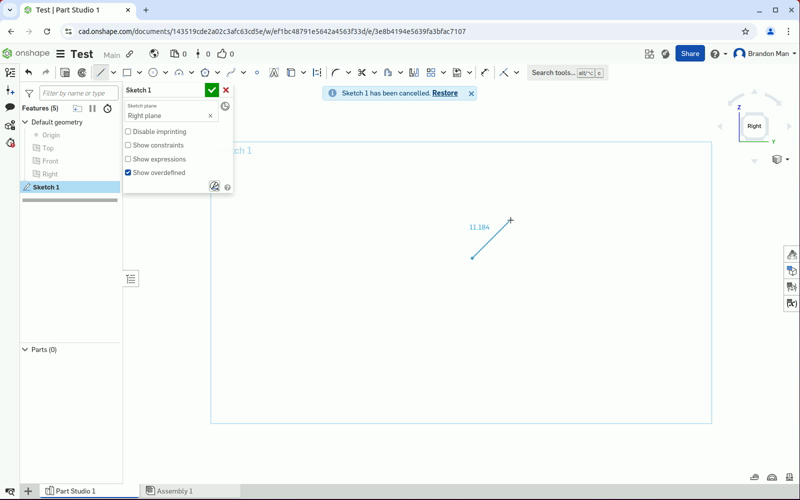
click(510, 219)
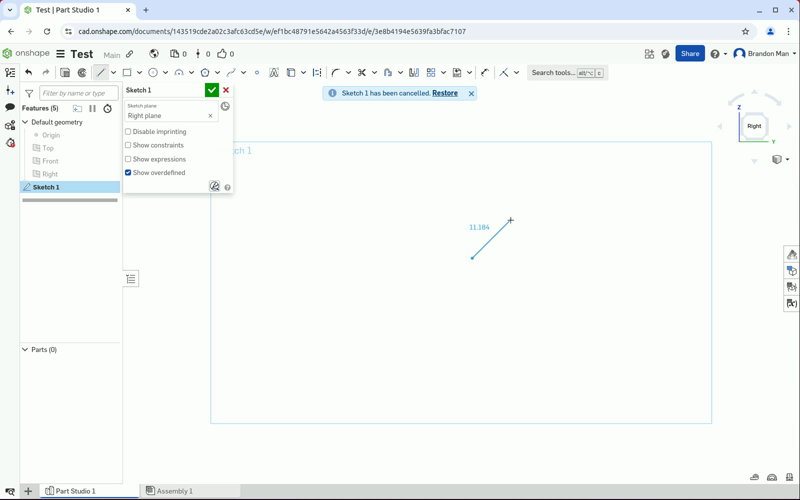
key_up(shift)
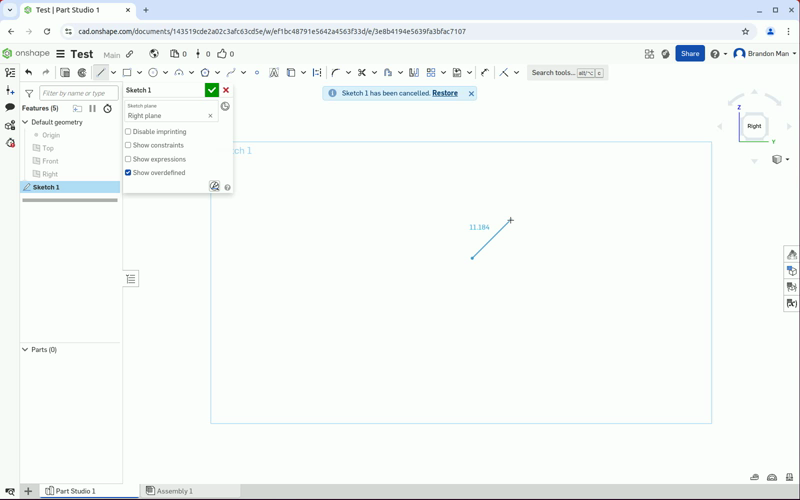
key_down(shift)
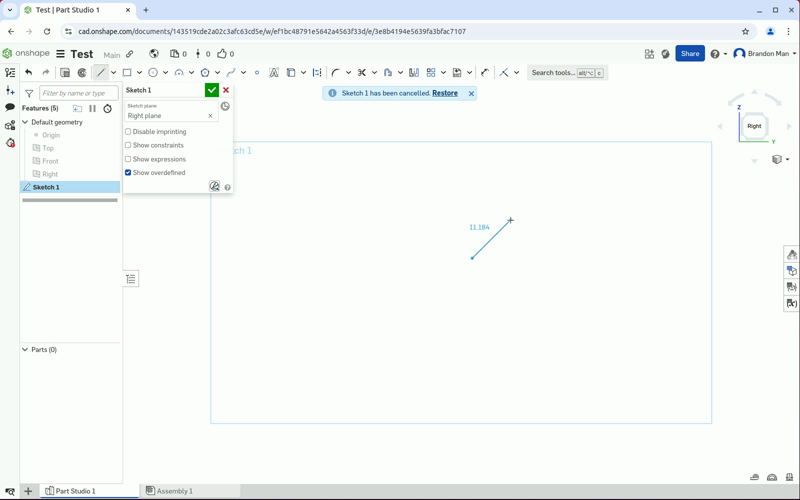
mouse_move(540, 219)
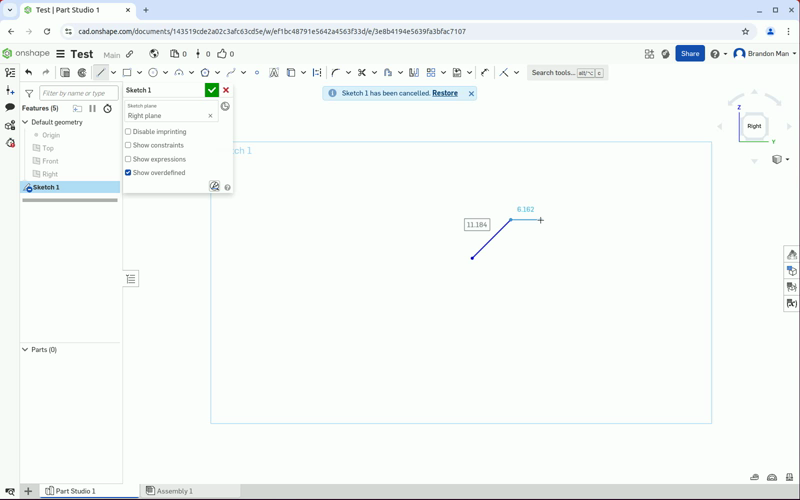
mouse_move(472, 219)
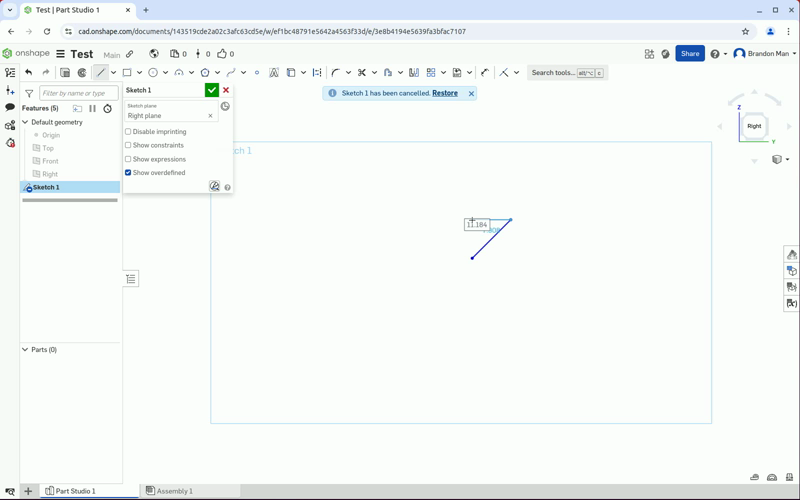
click(472, 219)
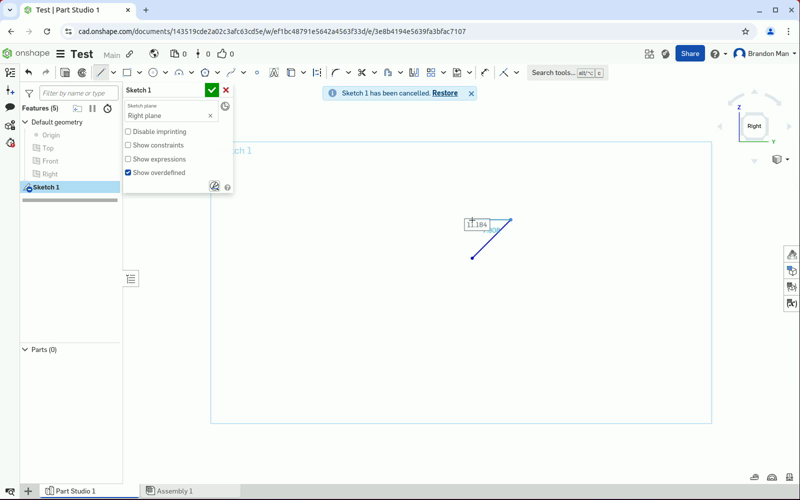
key_up(shift)
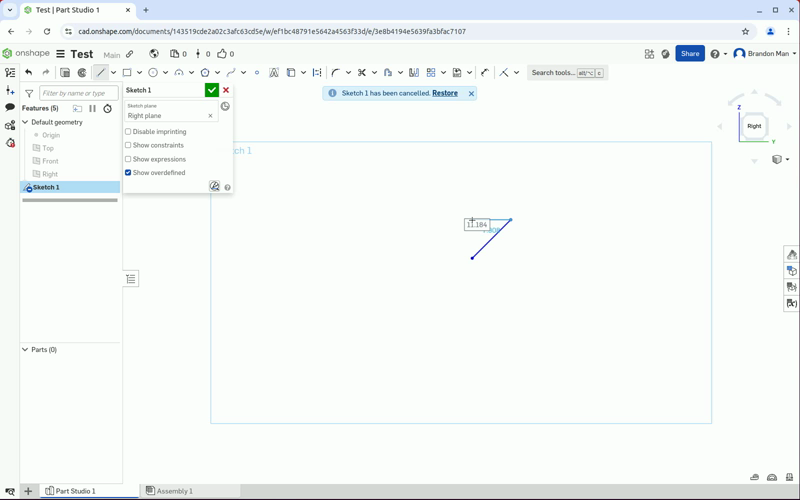
mouse_move(502, 219)
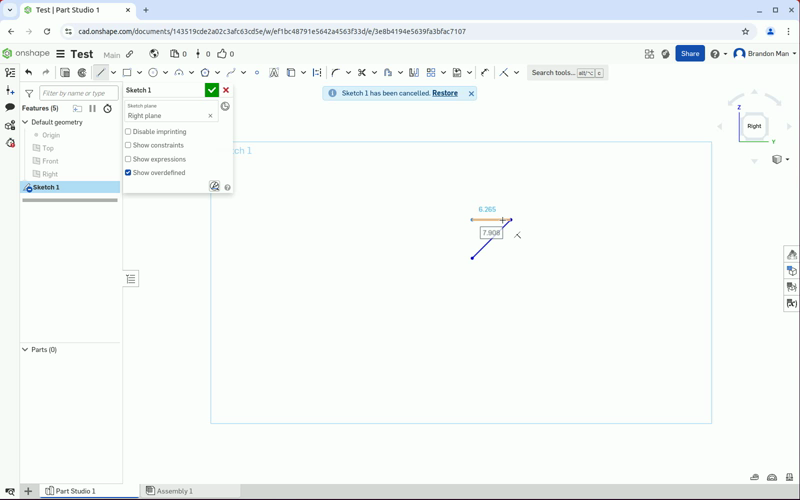
key_down(shift)
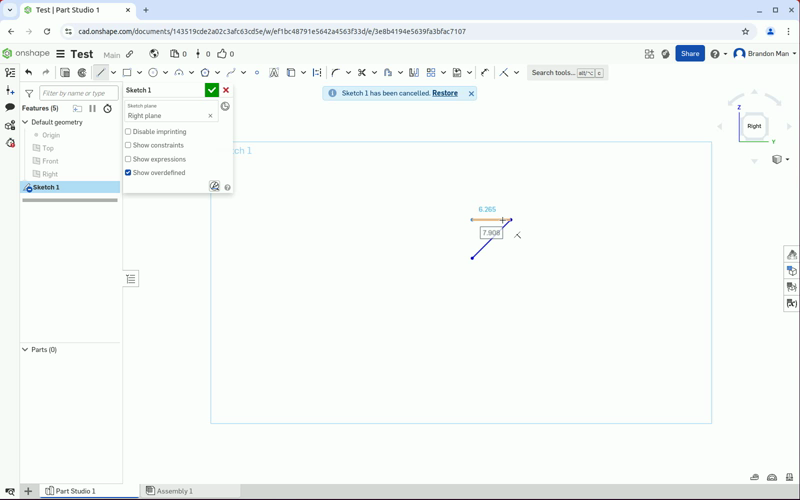
mouse_move(472, 258)
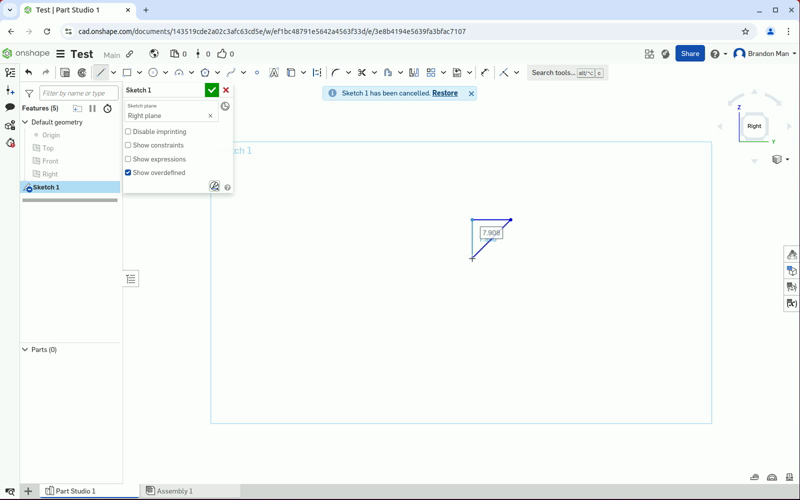
key_up(shift)
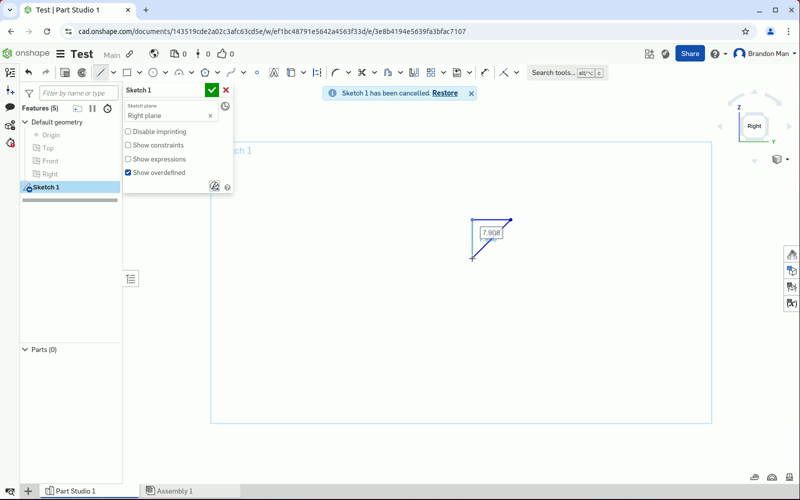
click(472, 258)
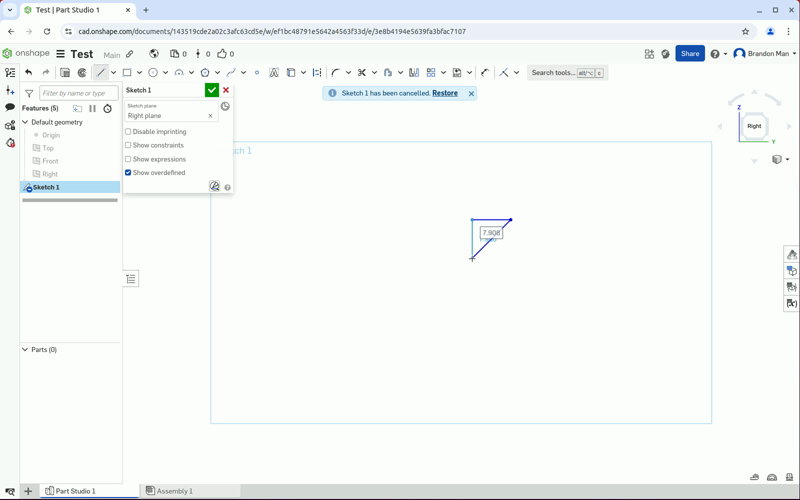
key(esc)
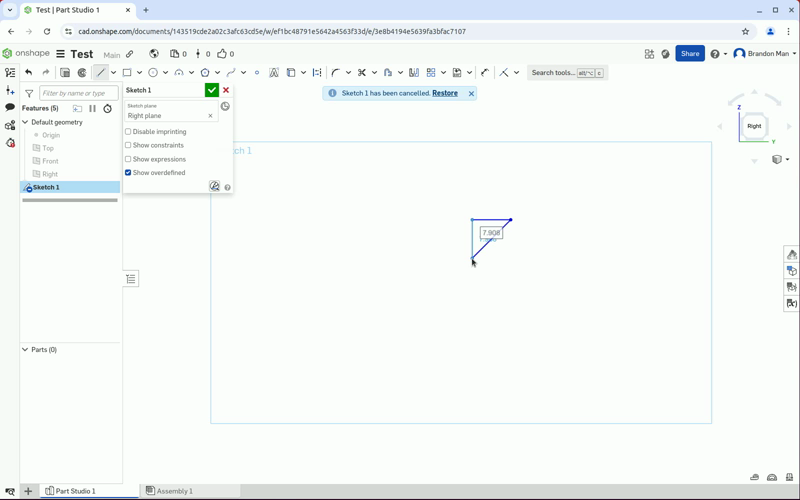
mouse_move(502, 226)
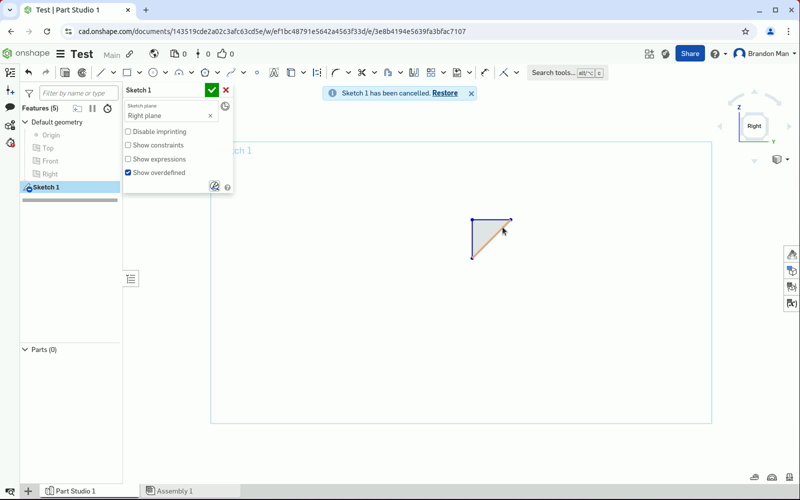
scroll(6)
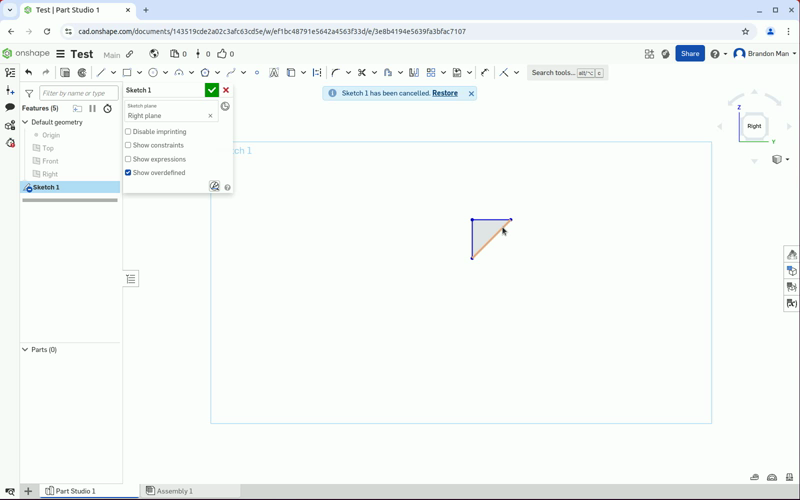
scroll(6)
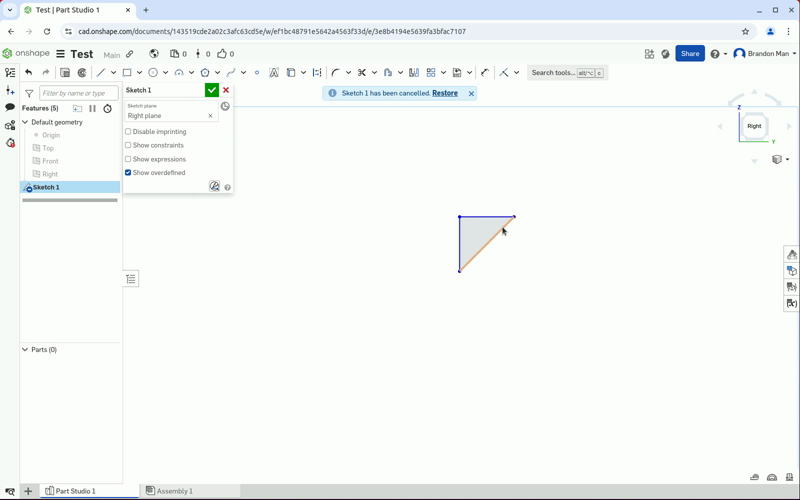
scroll(6)
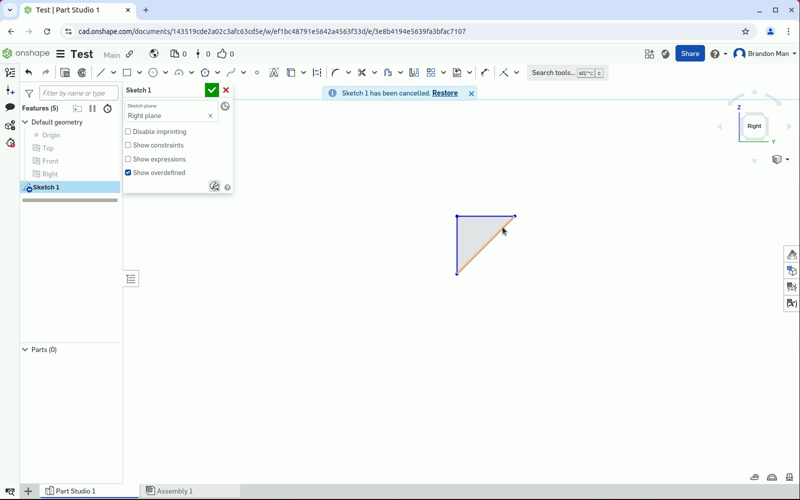
scroll(6)
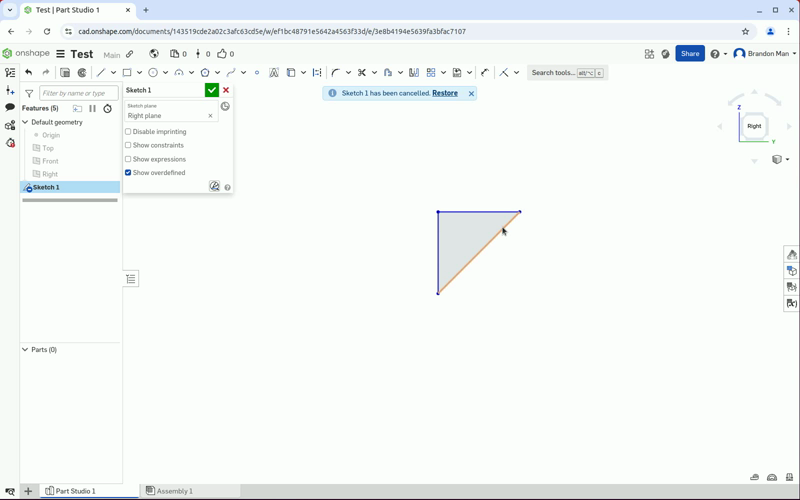
scroll(6)
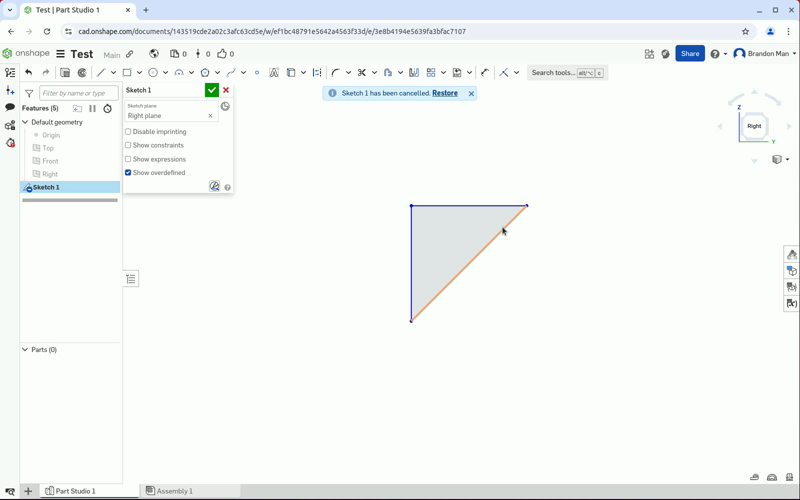
scroll(6)
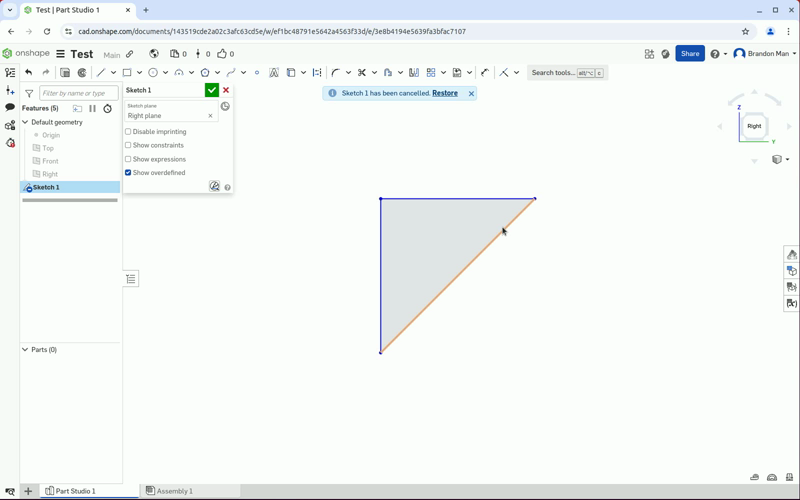
scroll(6)
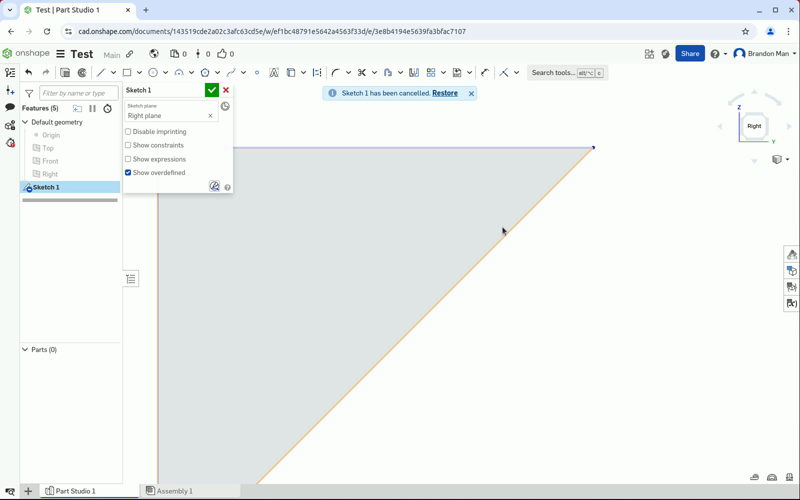
click(502, 226)
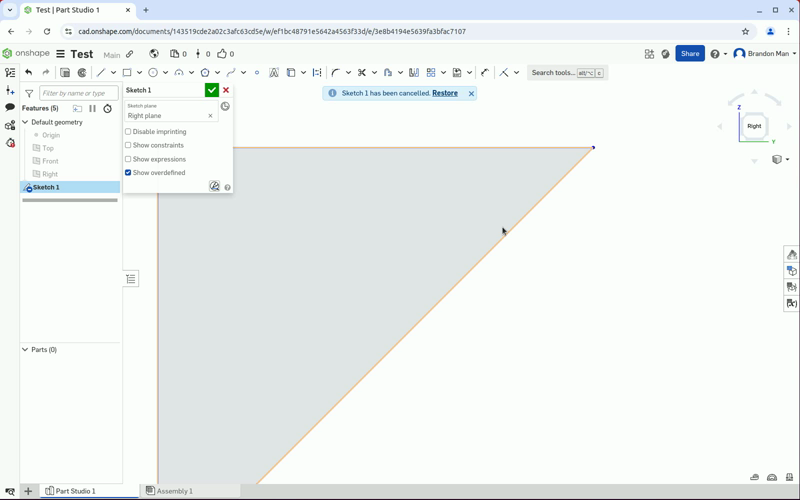
scroll(-6)
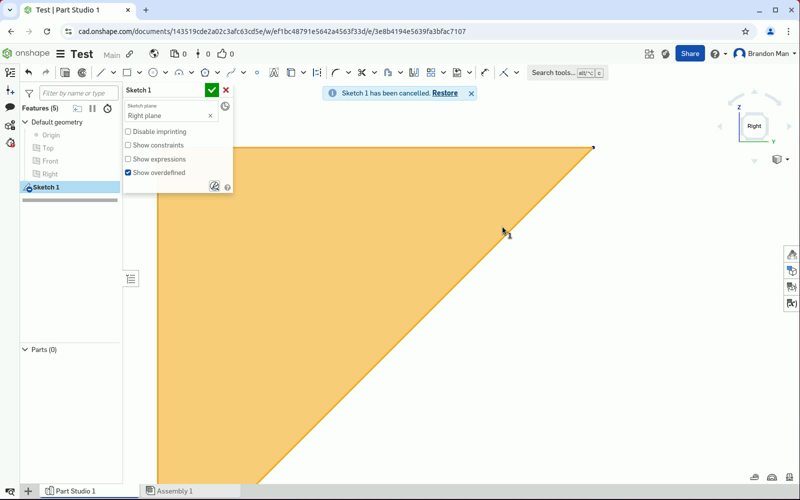
scroll(-6)
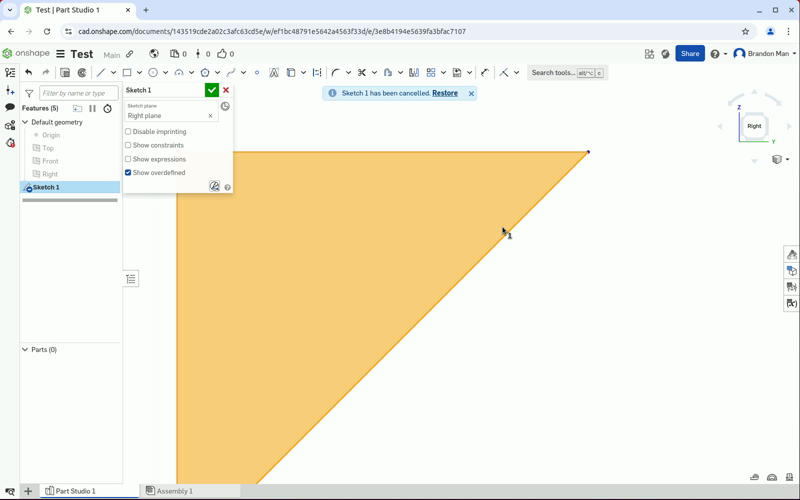
scroll(-6)
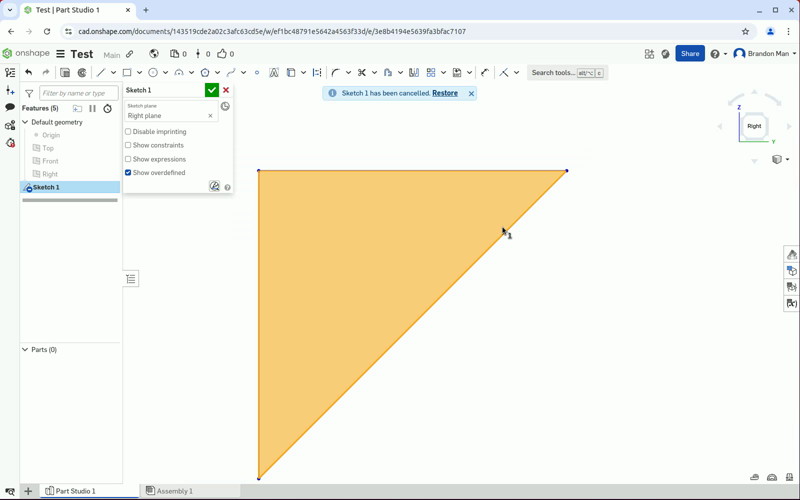
scroll(-6)
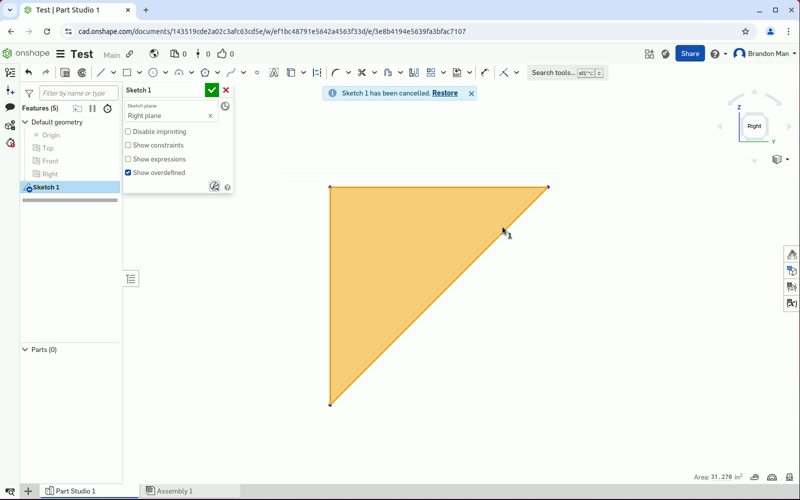
scroll(-6)
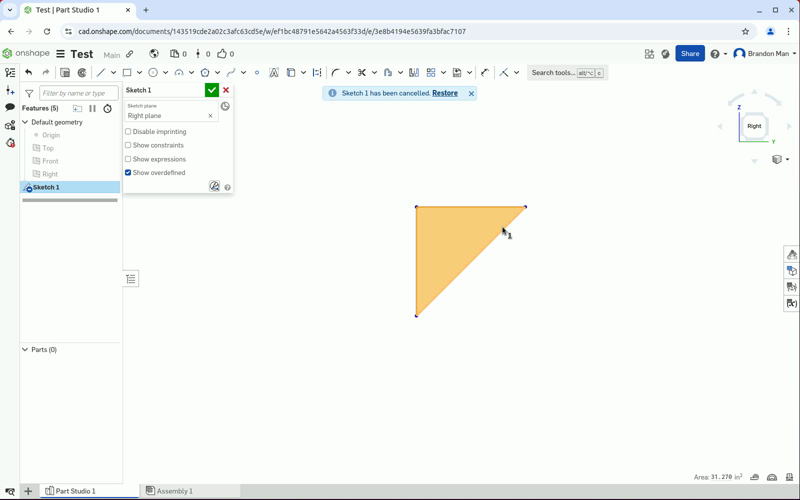
scroll(-6)
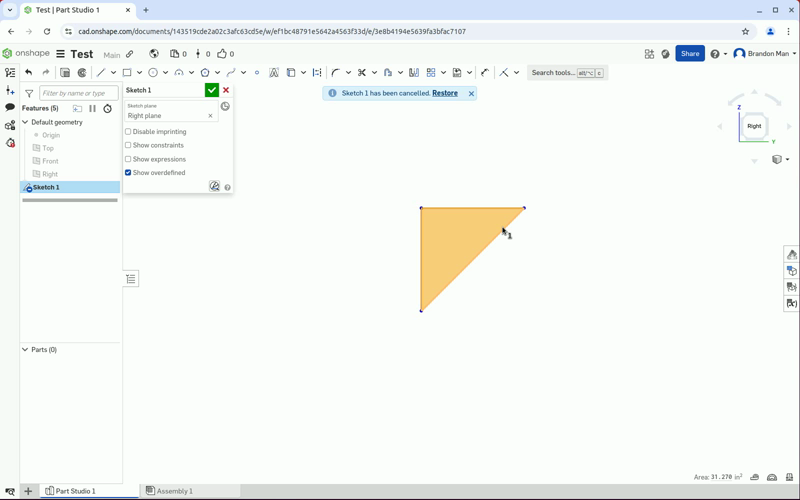
scroll(-6)
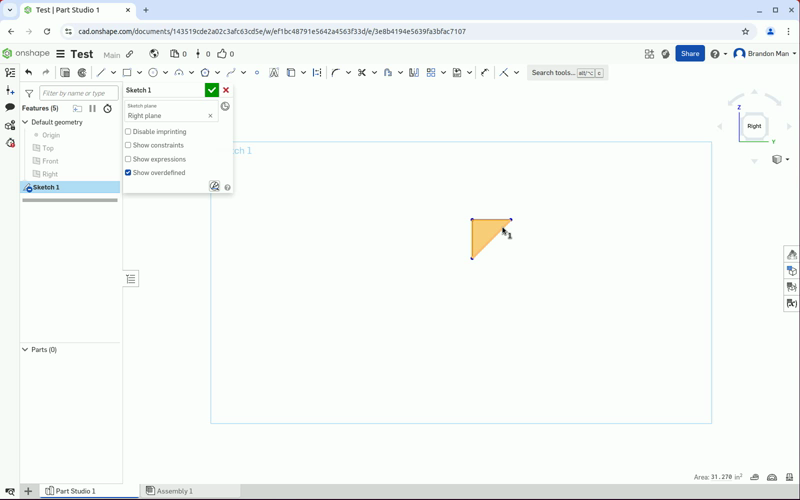
mouse_move(73, 352)
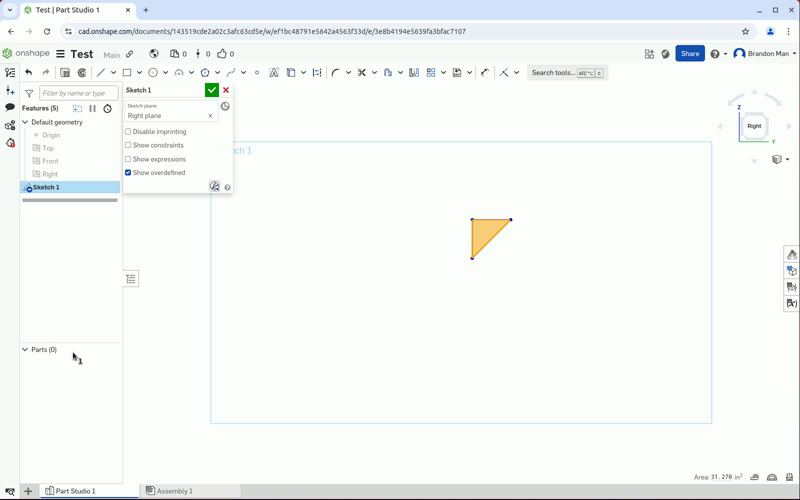
key(shift+y)
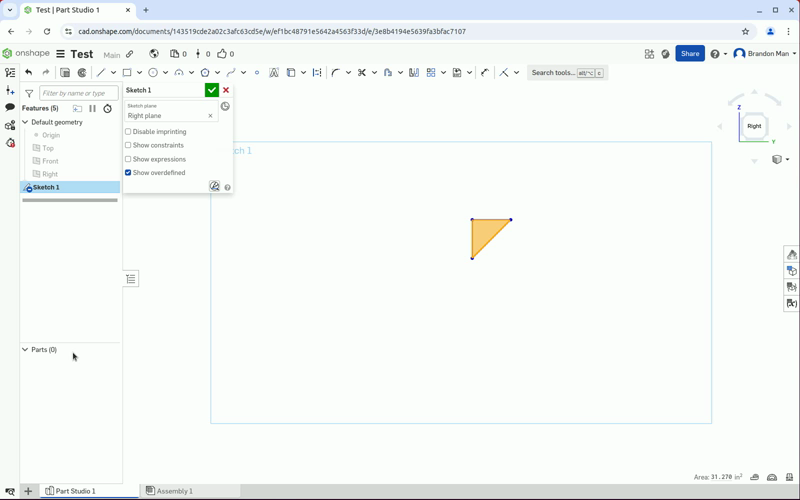
key(shift+e)
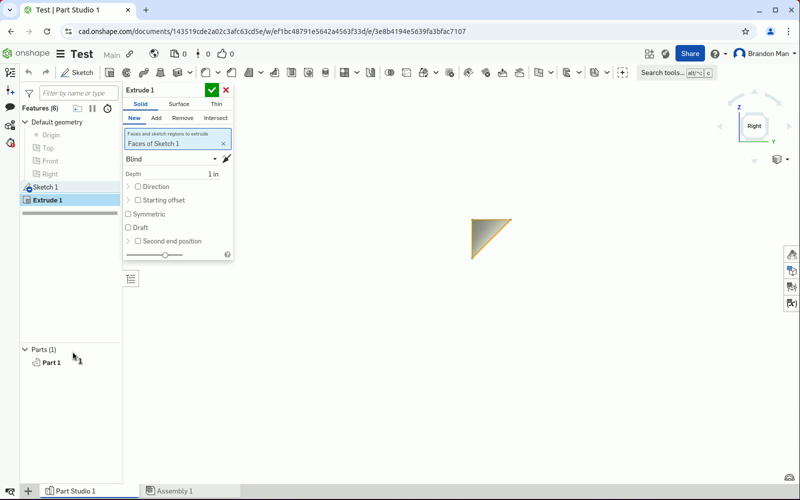
mouse_move(143, 106)
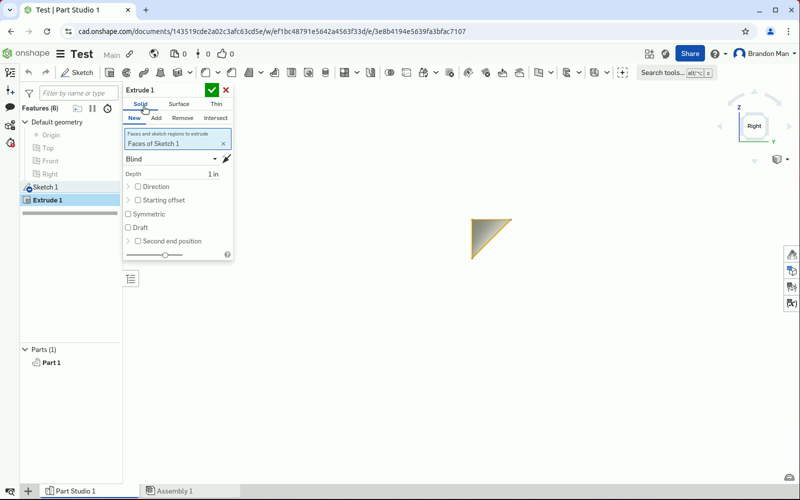
click(143, 106)
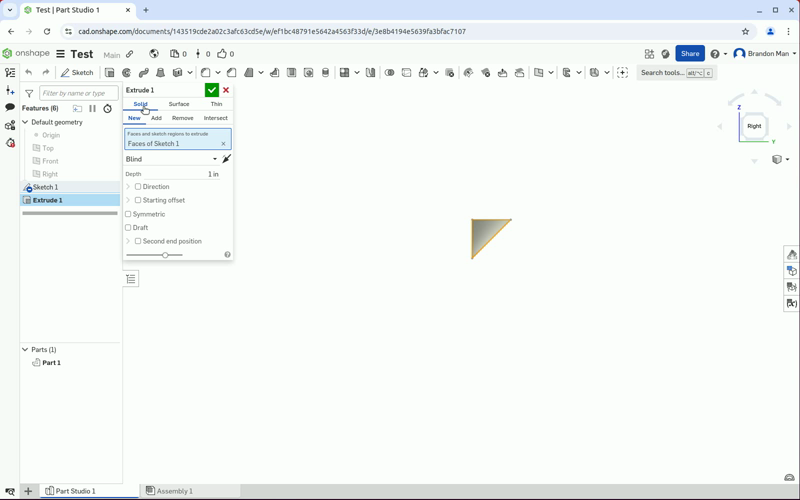
mouse_move(137, 120)
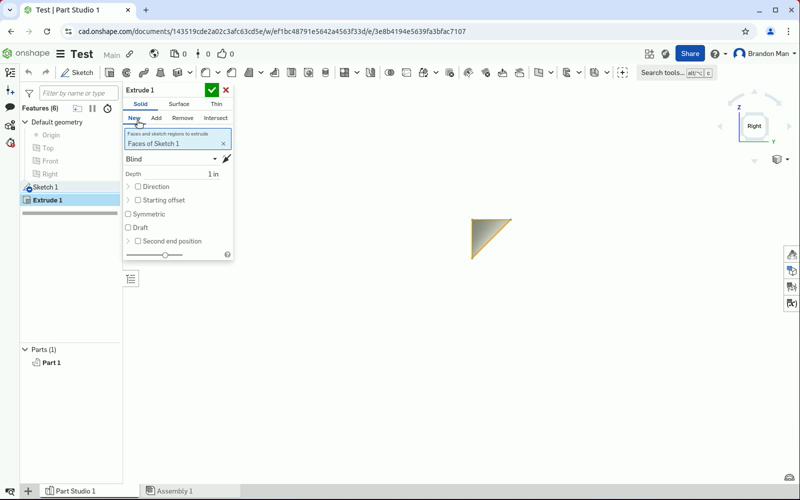
click(137, 120)
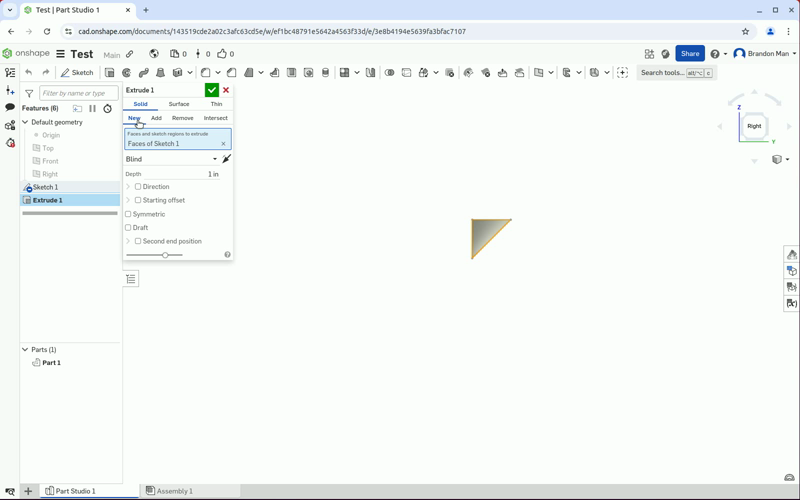
key(tab, 4)
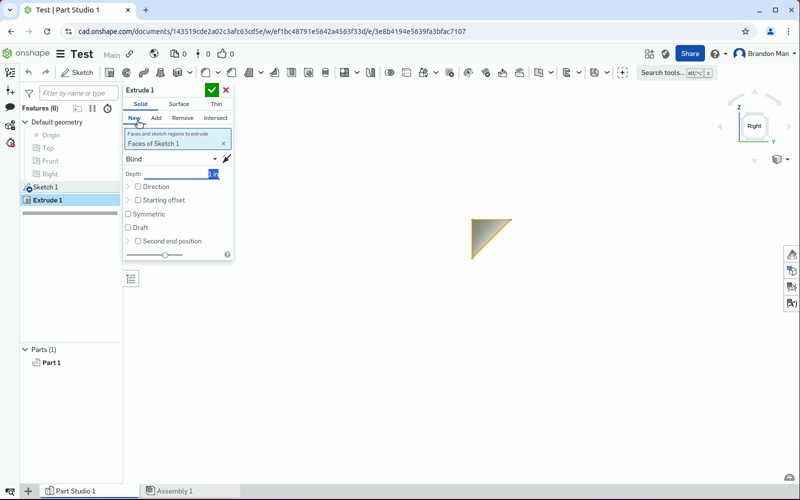
text(12.998)
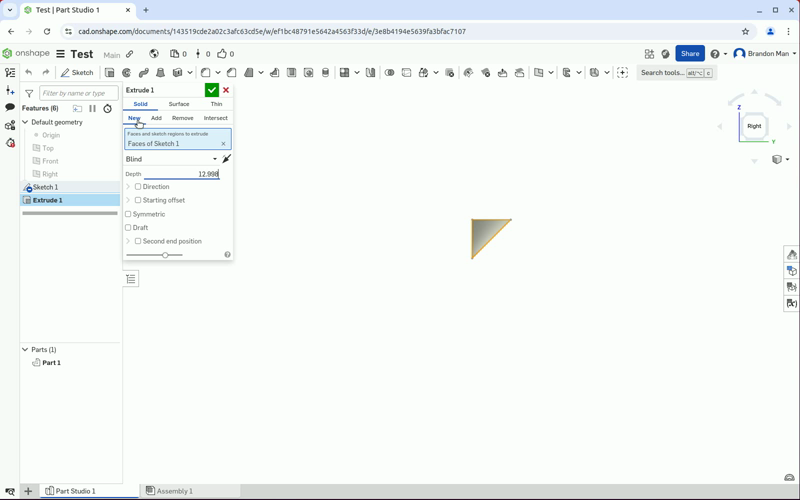
key(enter)
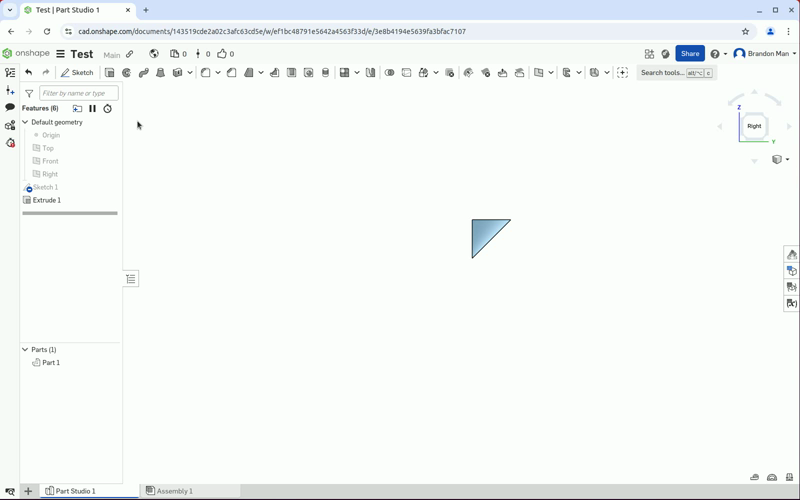
key(shift+h)
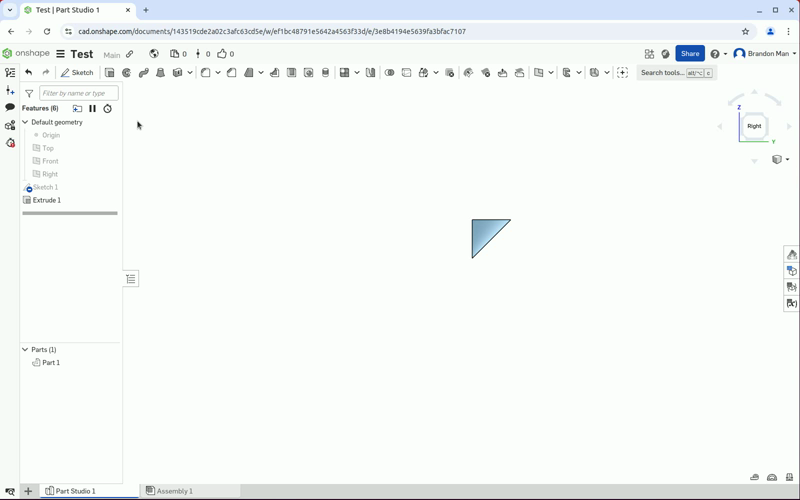
key(shift+h)
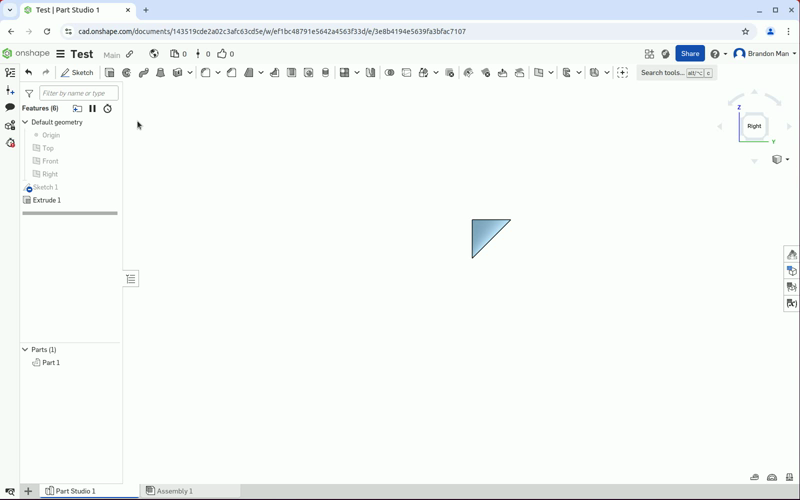
mouse_move(73, 189)
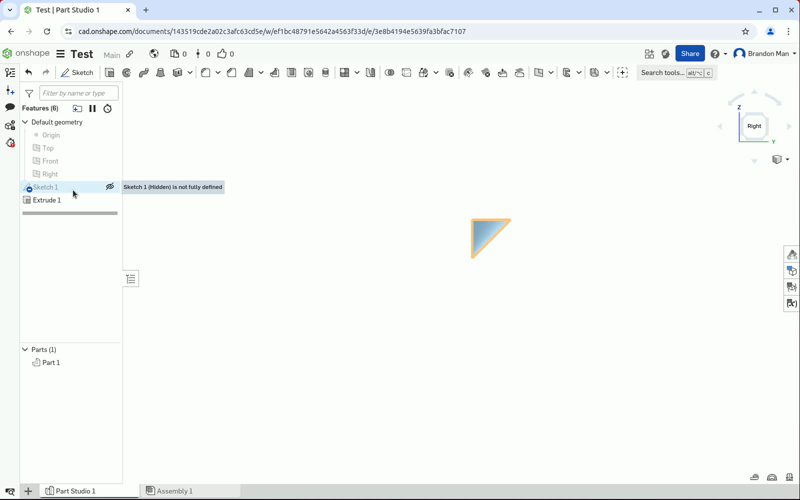
click(73, 189)
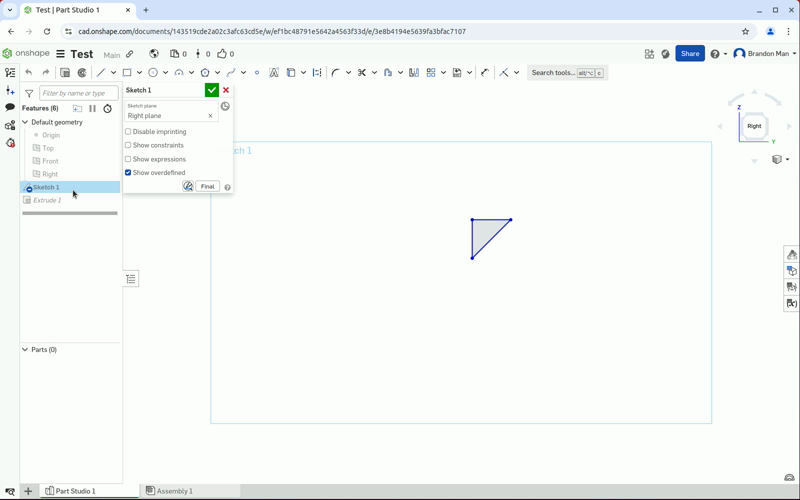
mouse_move(229, 92)
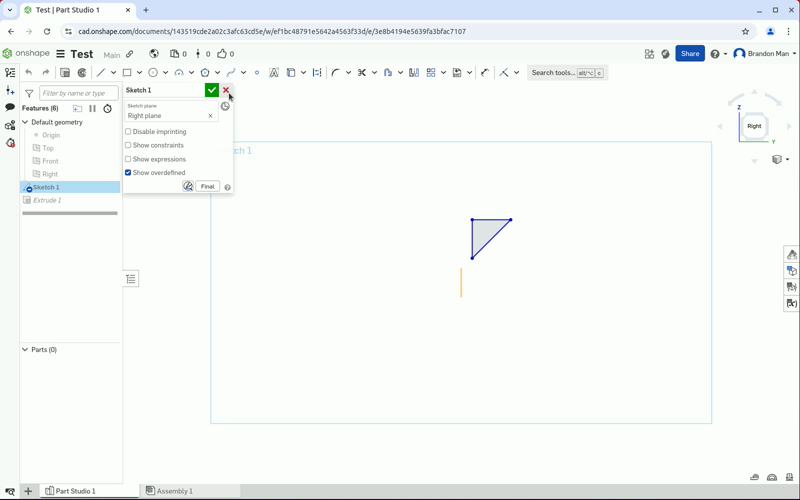
click(229, 92)
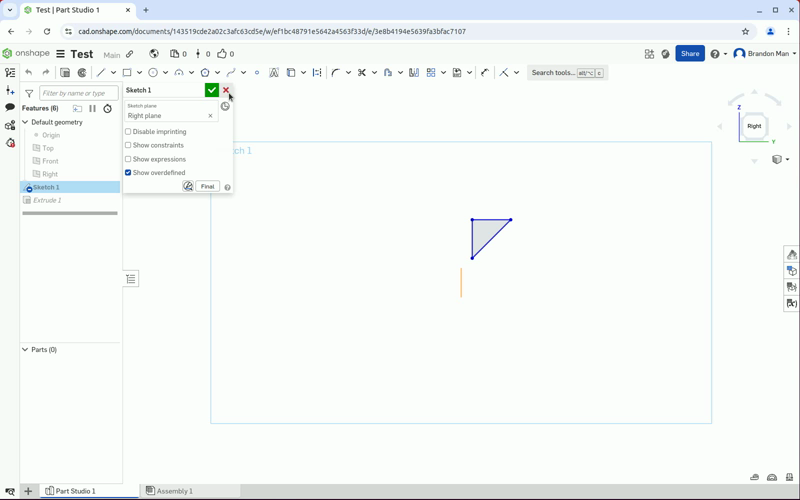
key(shift+s)
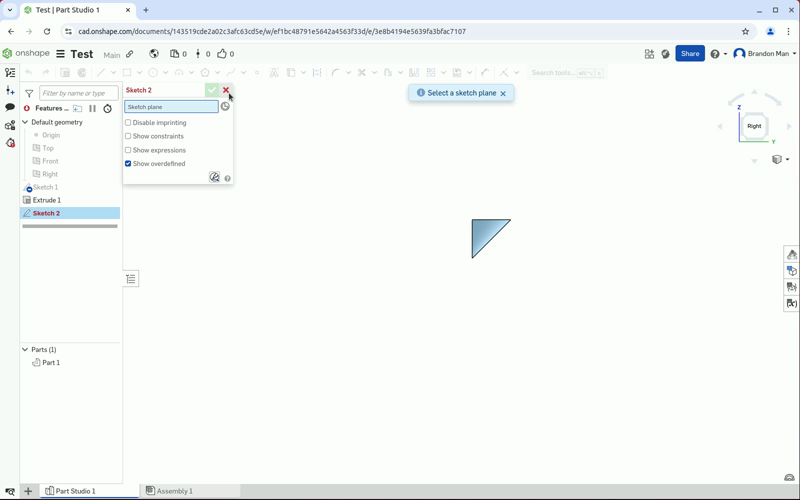
mouse_move(73, 176)
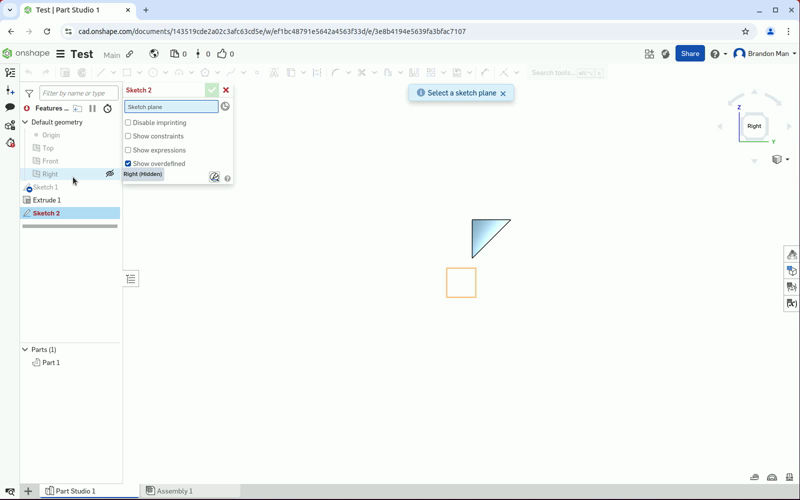
click(73, 176)
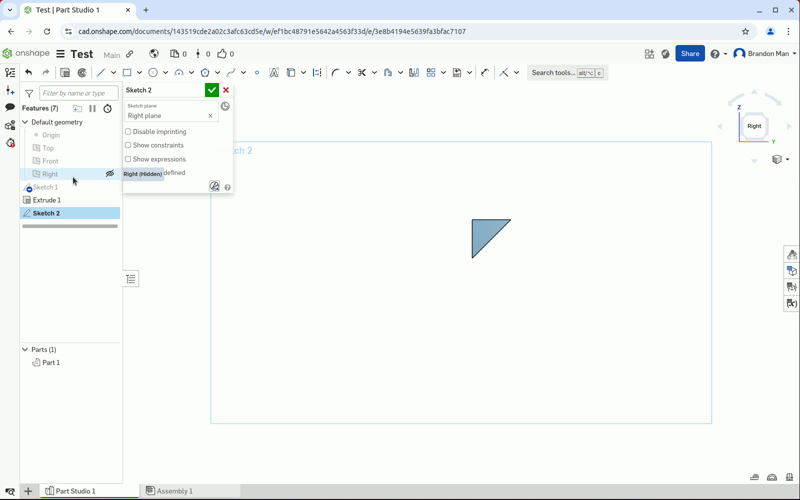
mouse_move(73, 352)
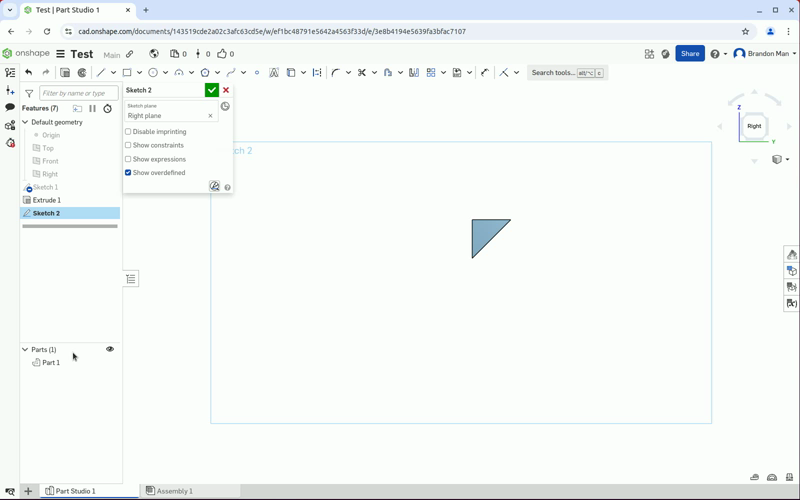
key(y)
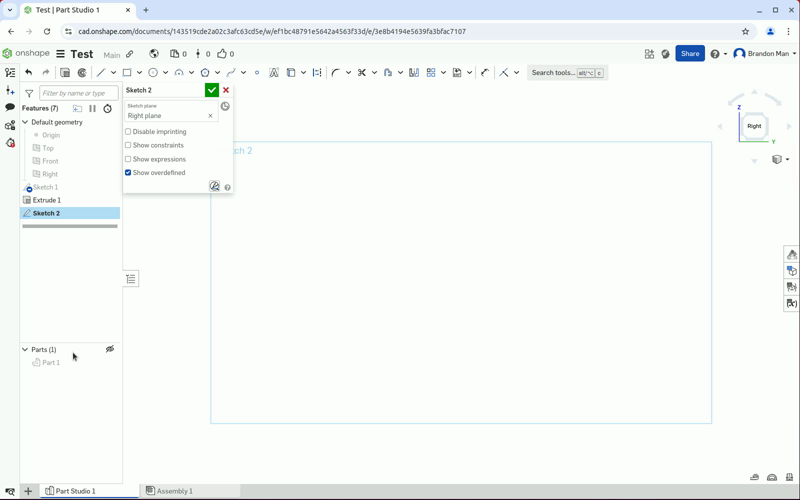
key(l)
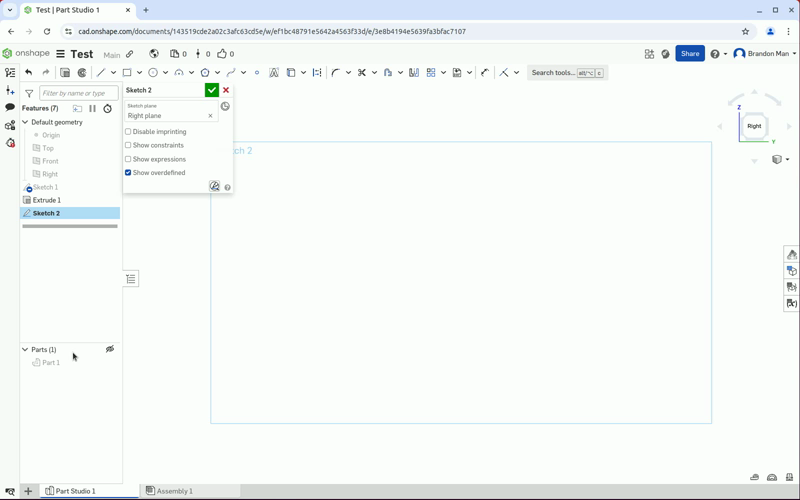
key_down(shift)
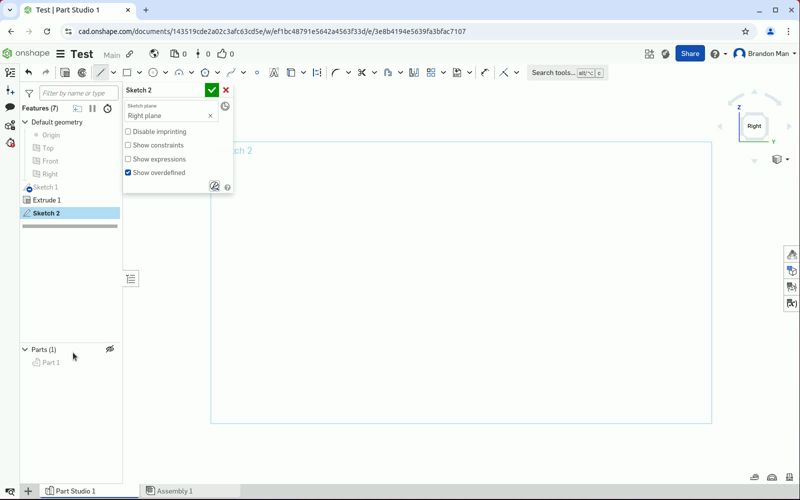
mouse_move(472, 258)
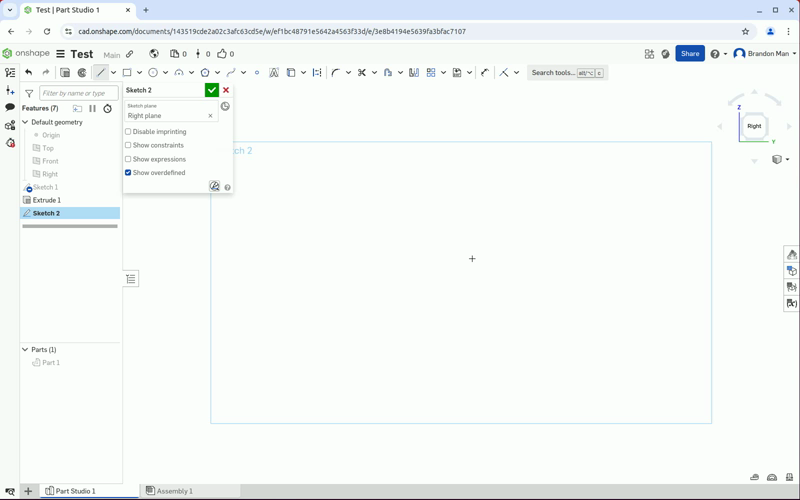
click(472, 258)
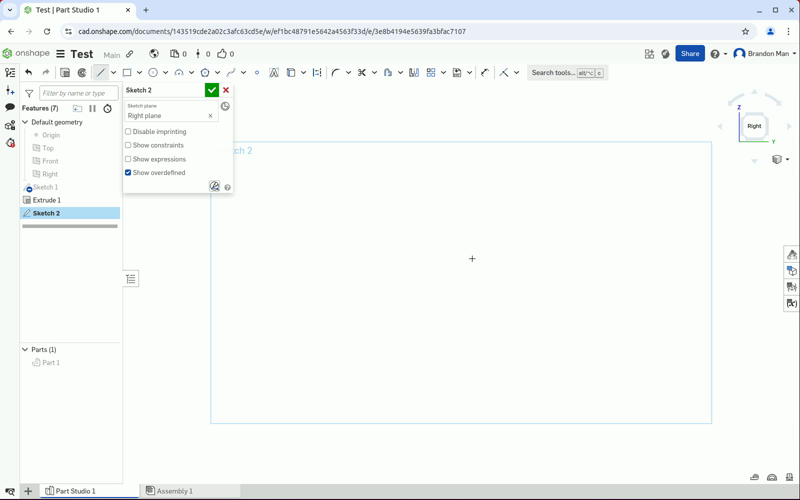
key_up(shift)
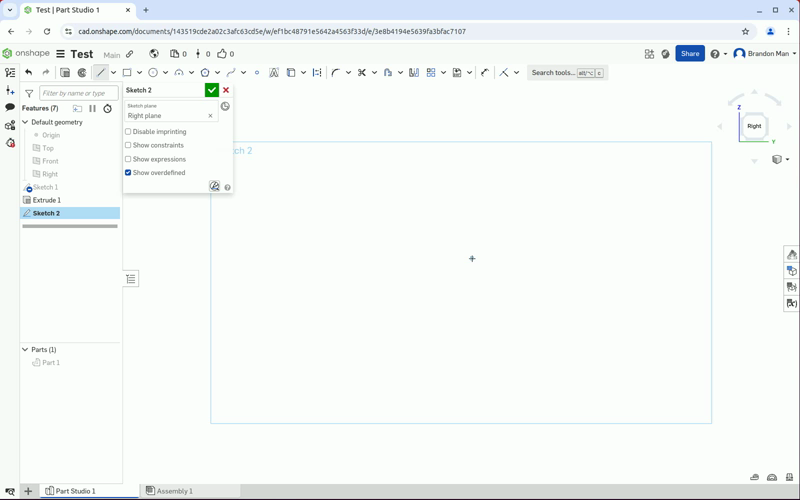
key_down(shift)
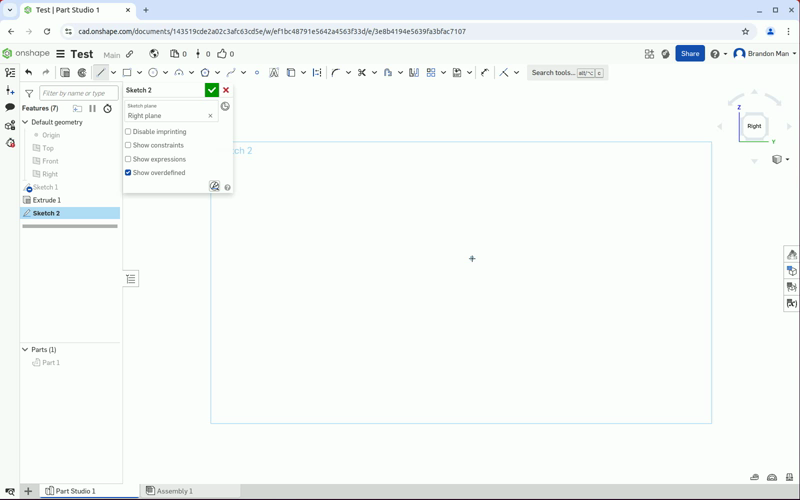
mouse_move(573, 258)
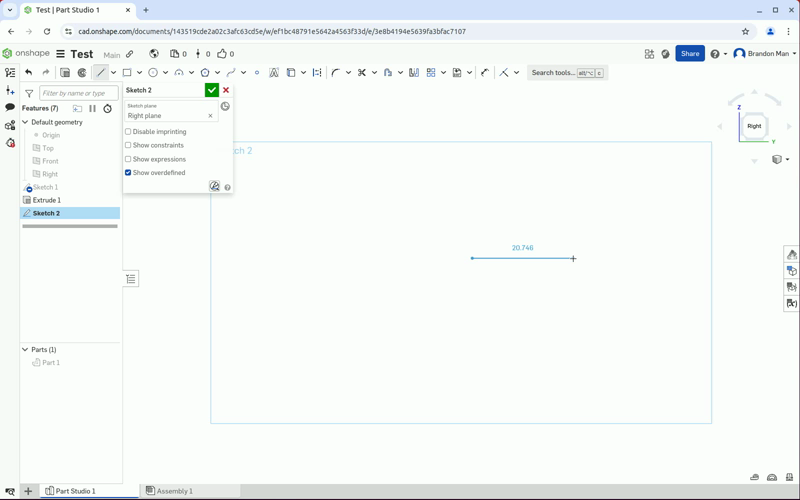
click(573, 258)
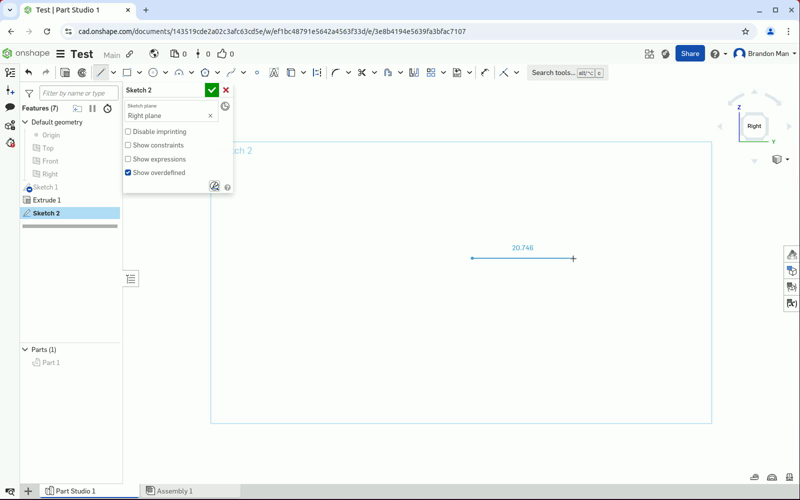
key_up(shift)
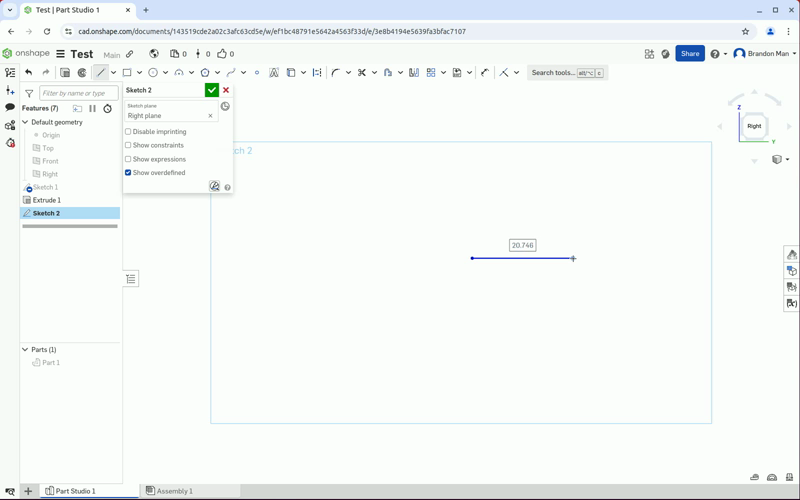
key_down(shift)
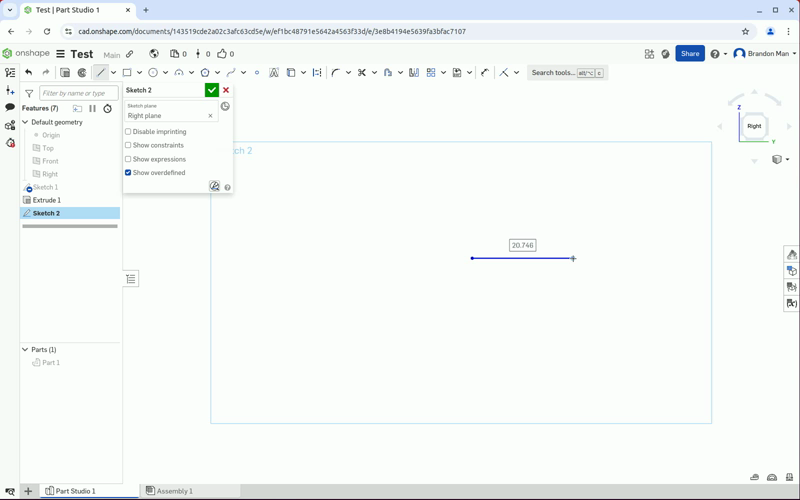
mouse_move(573, 195)
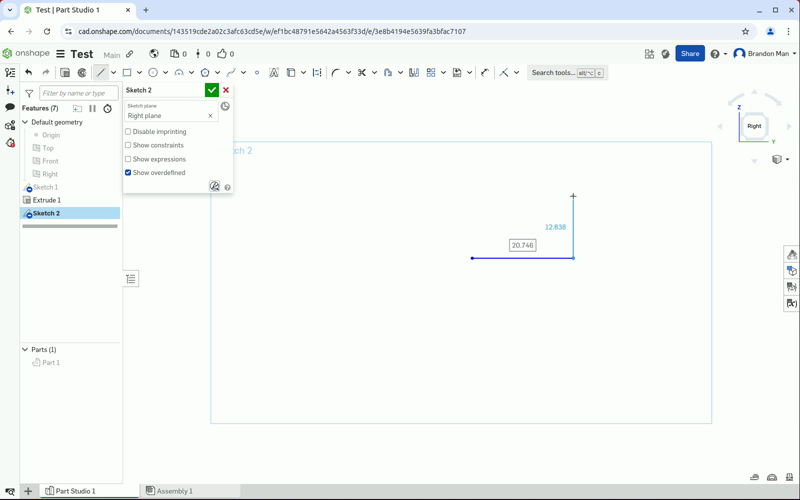
click(573, 195)
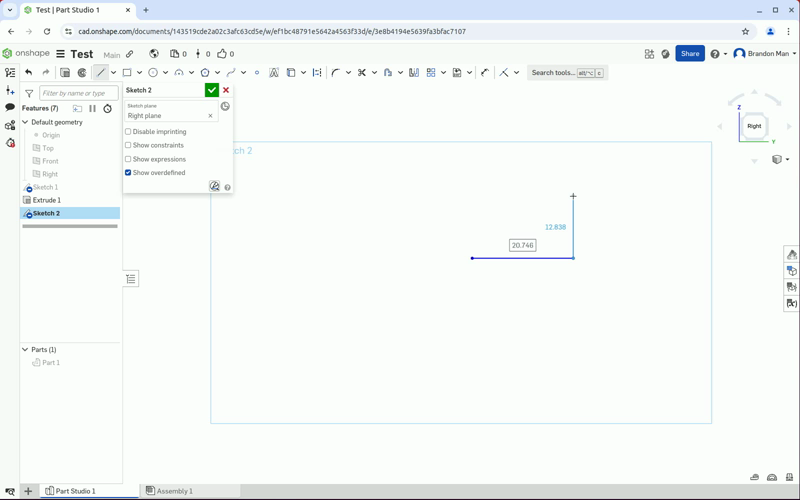
key_up(shift)
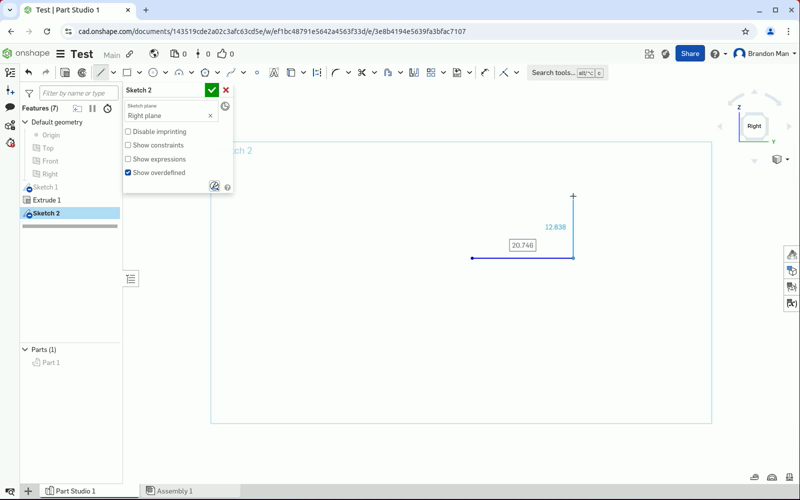
key_down(shift)
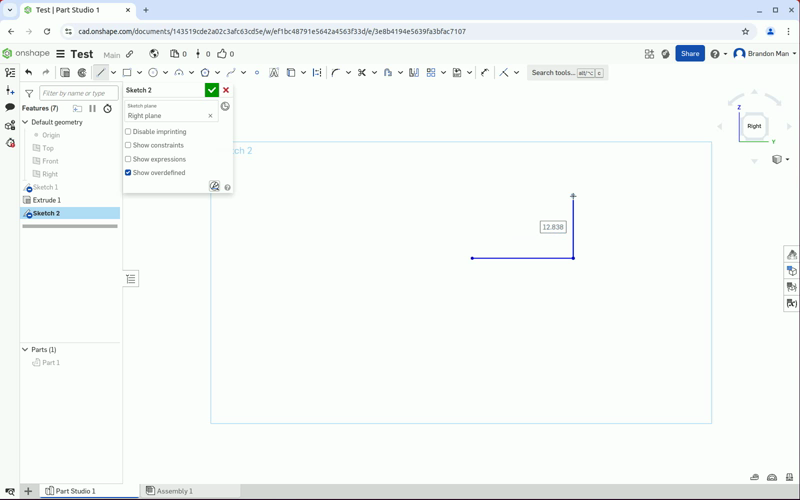
mouse_move(589, 195)
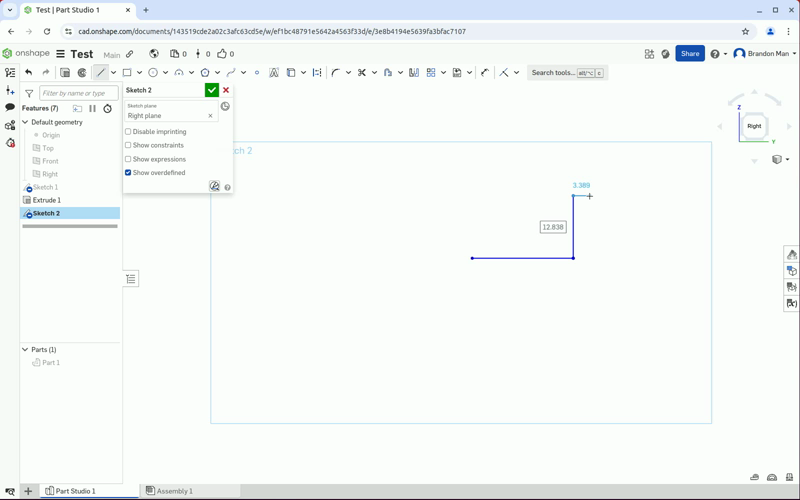
mouse_move(535, 195)
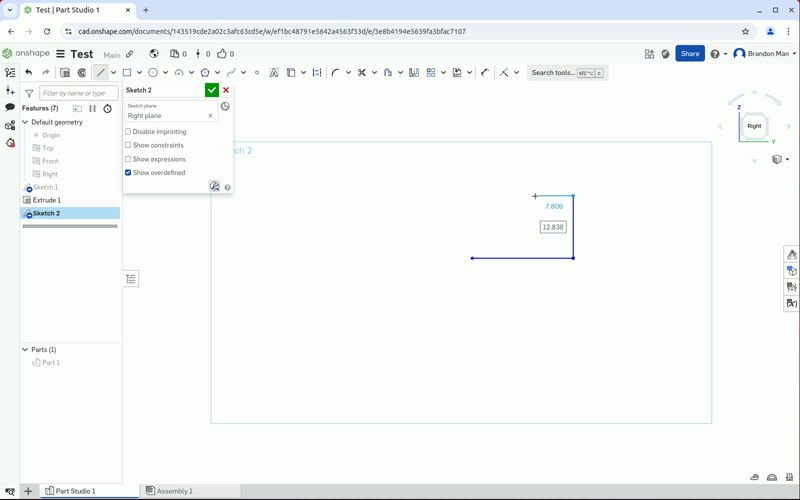
click(535, 195)
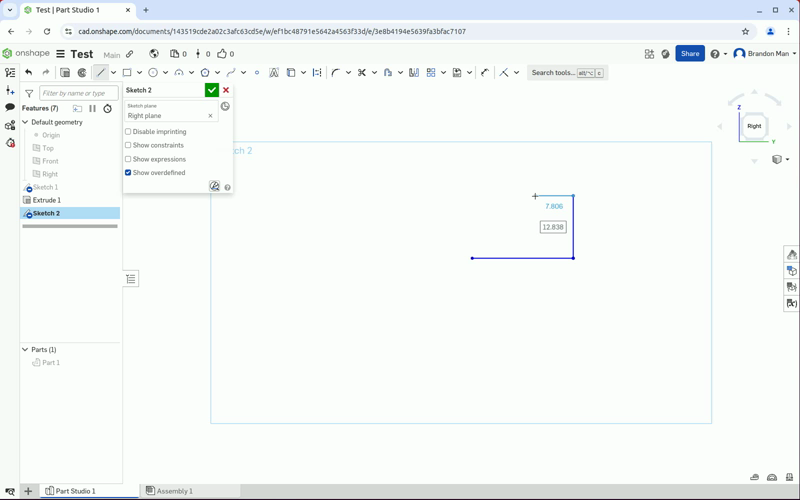
key_up(shift)
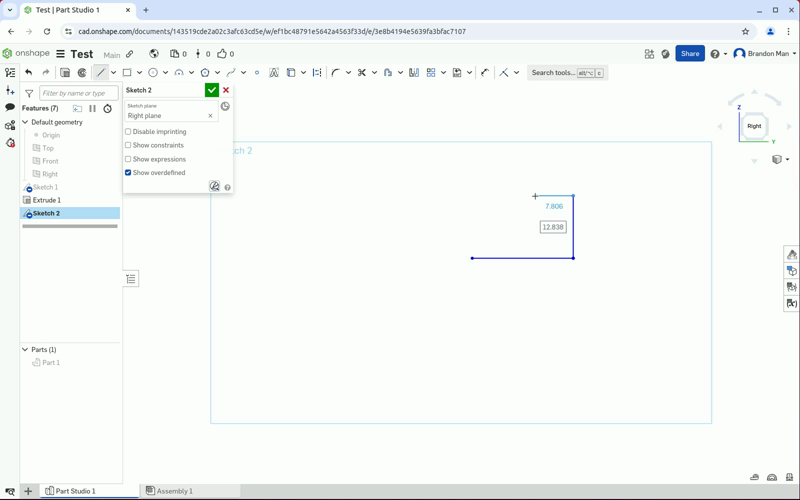
key_down(shift)
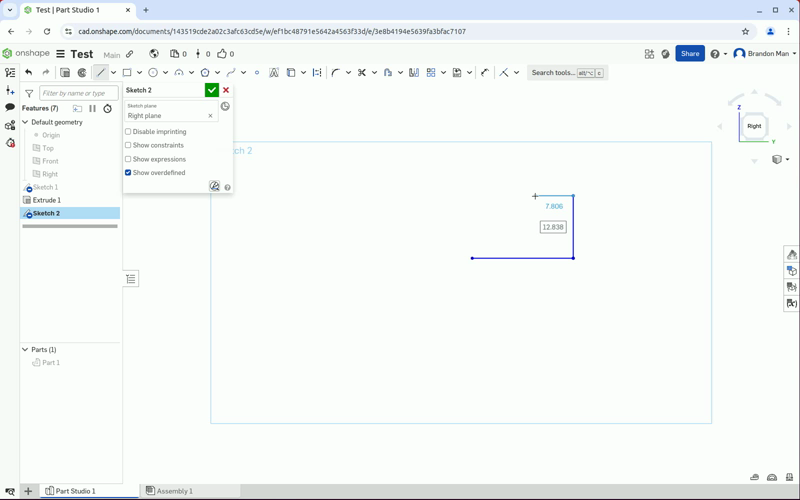
mouse_move(565, 195)
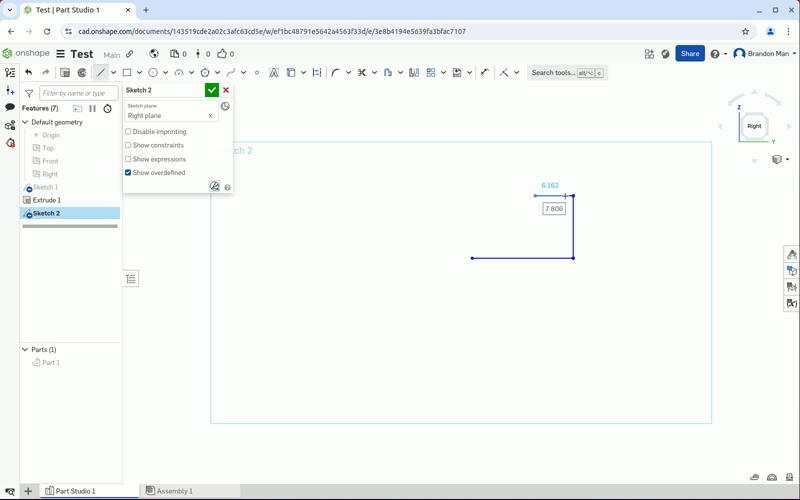
mouse_move(510, 220)
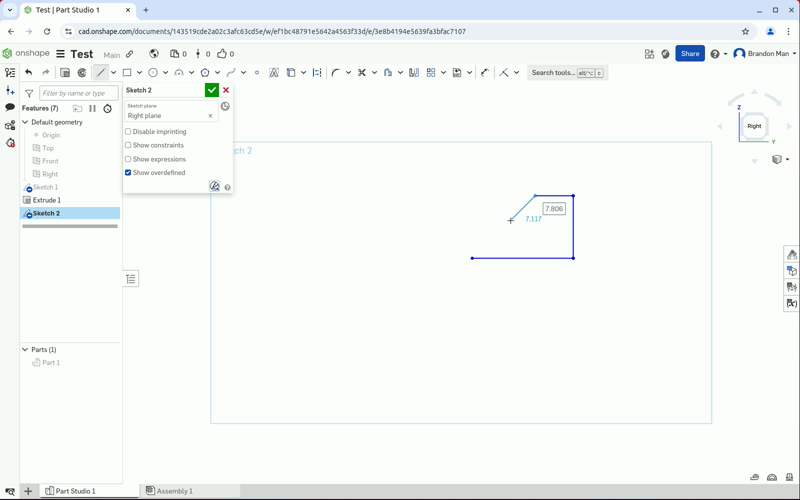
click(510, 220)
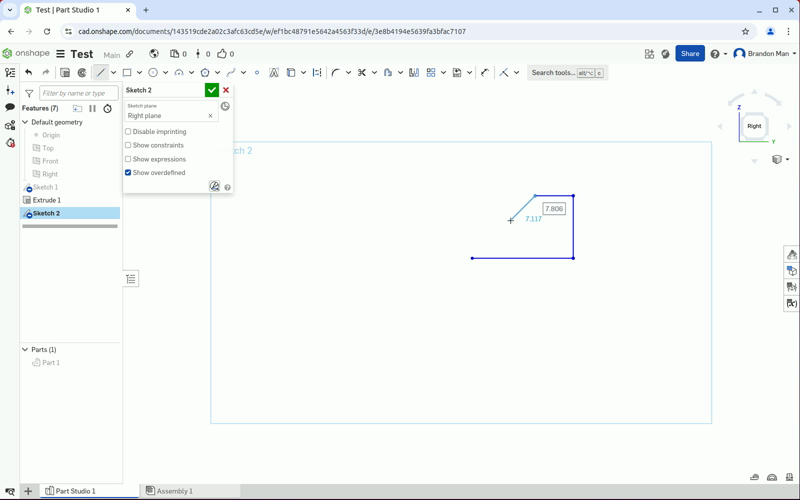
key_up(shift)
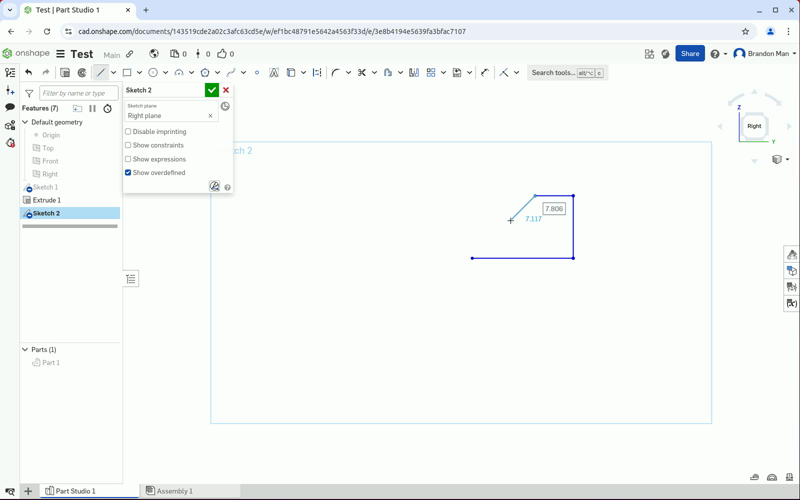
mouse_move(540, 220)
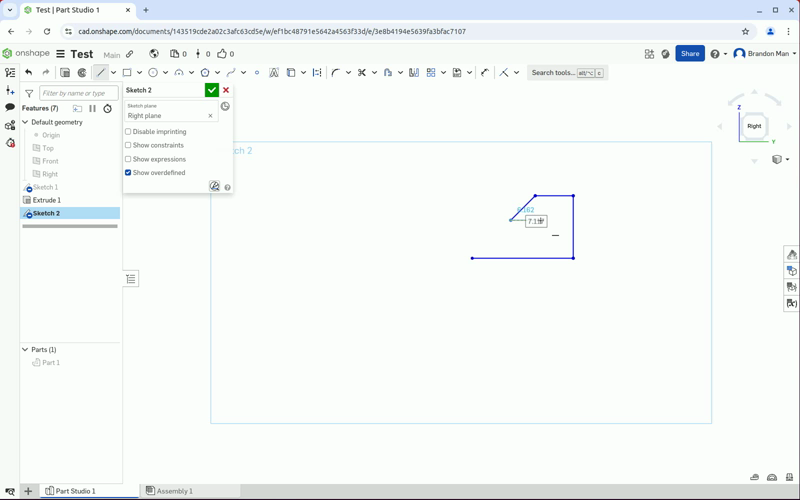
key_down(shift)
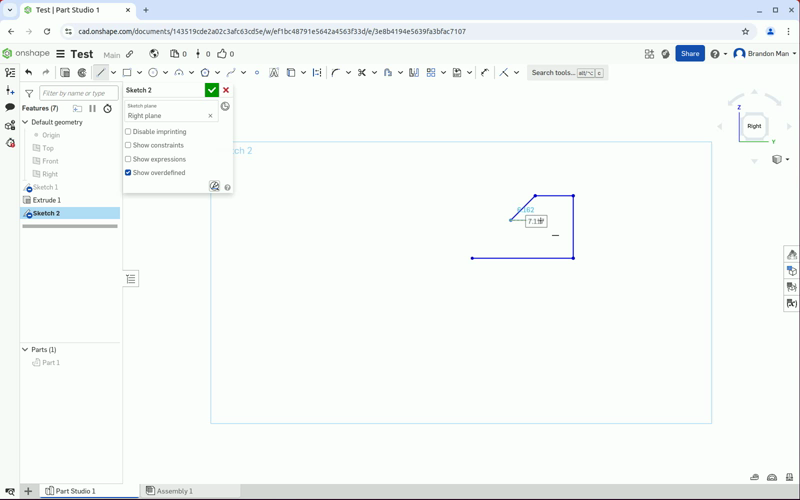
mouse_move(472, 258)
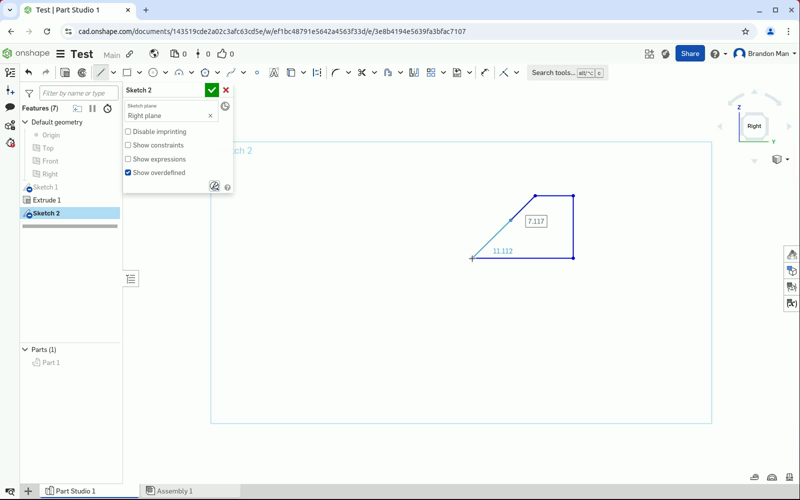
key_up(shift)
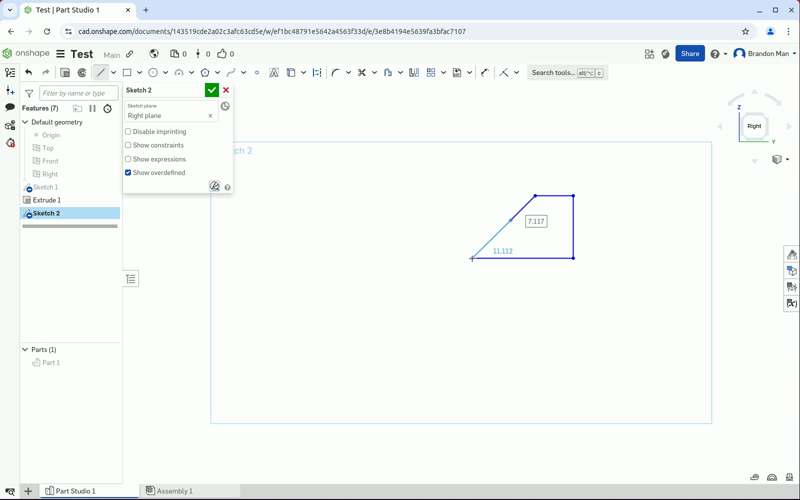
click(472, 258)
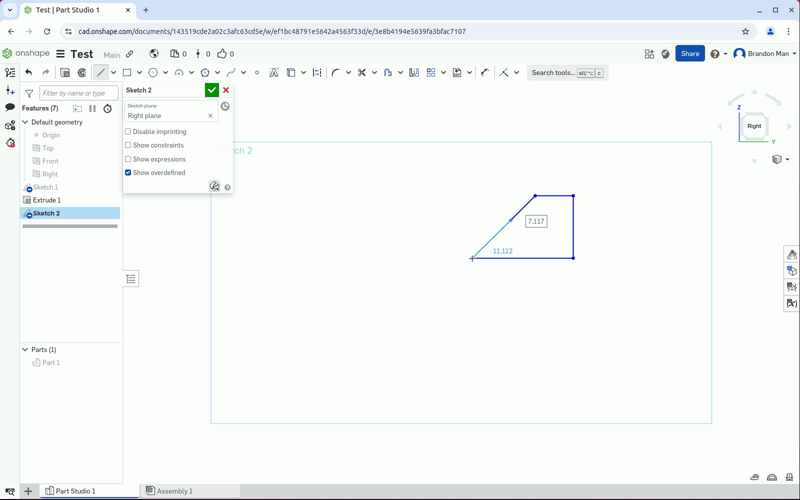
key(esc)
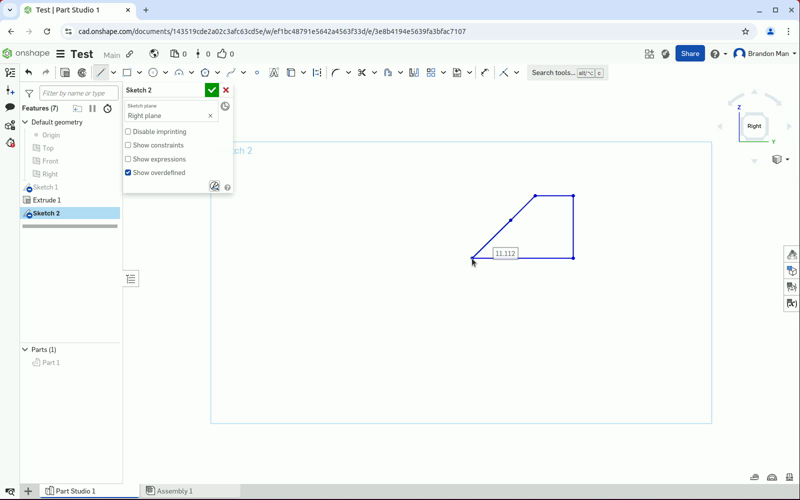
mouse_move(537, 229)
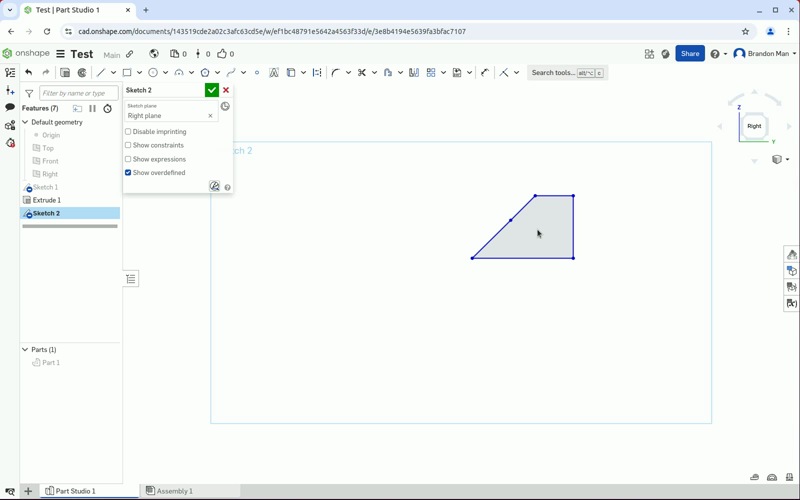
click(537, 229)
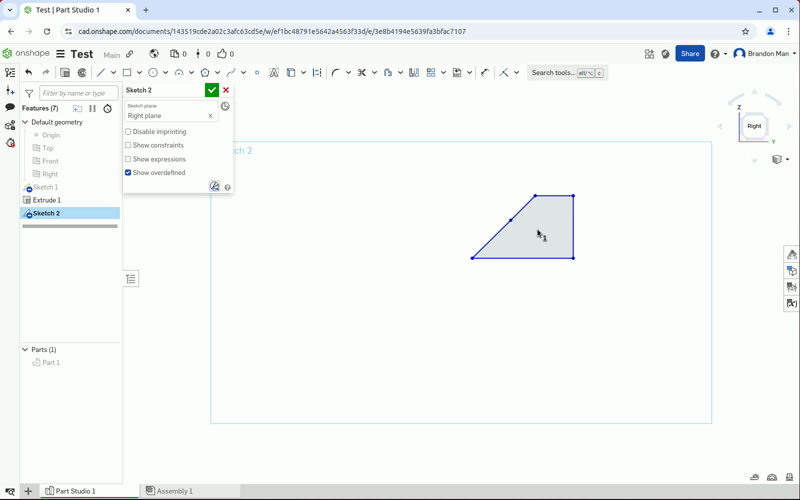
mouse_move(73, 352)
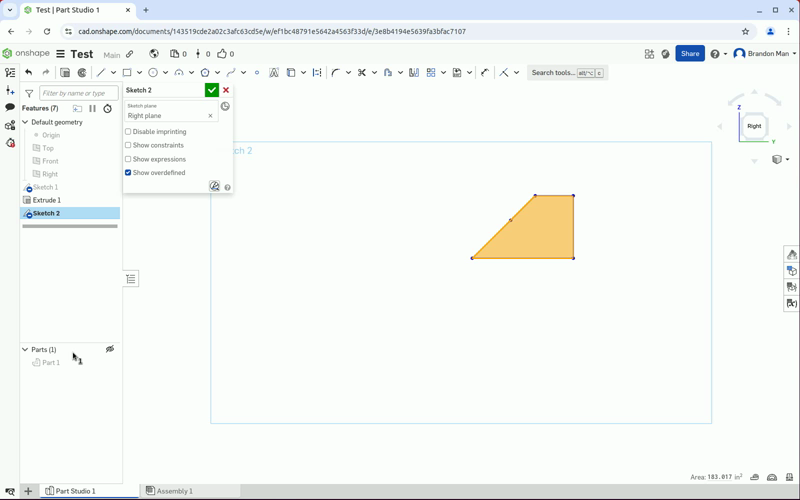
key(shift+y)
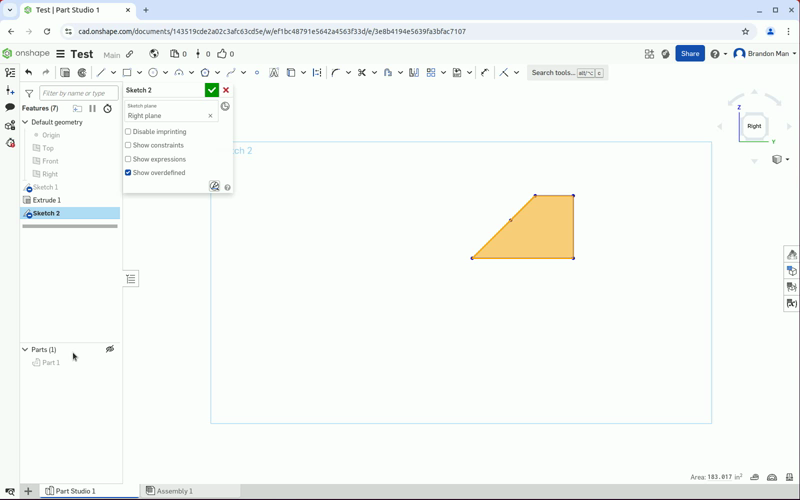
key(shift+e)
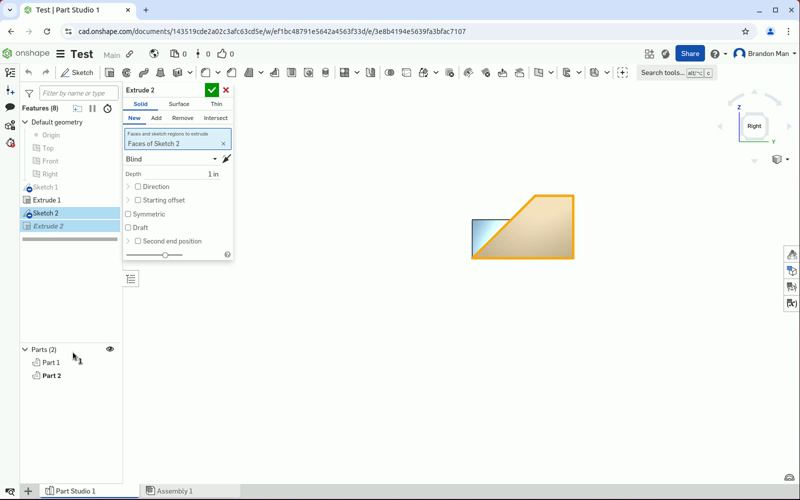
mouse_move(143, 106)
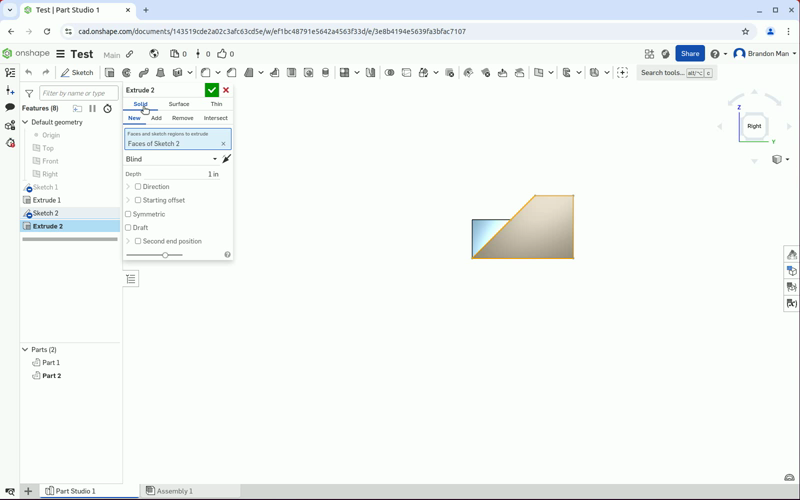
click(143, 106)
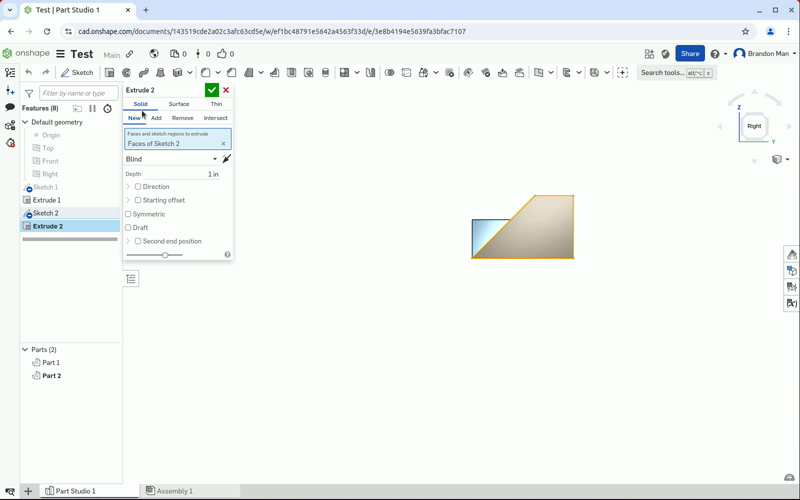
mouse_move(137, 120)
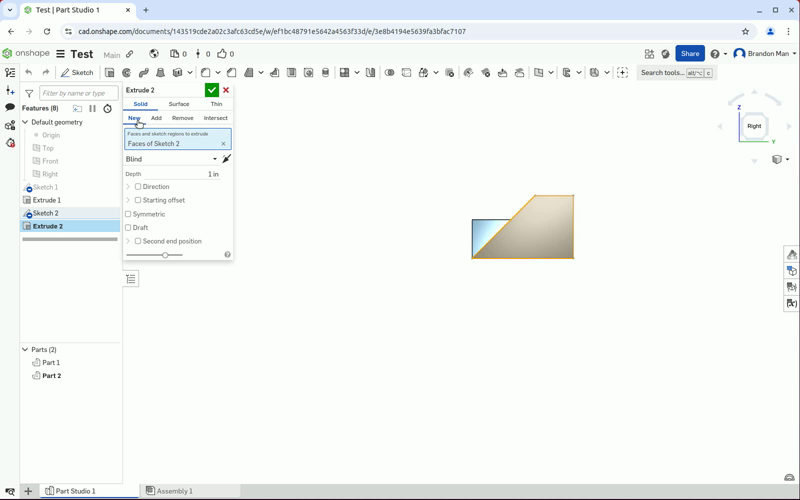
click(137, 120)
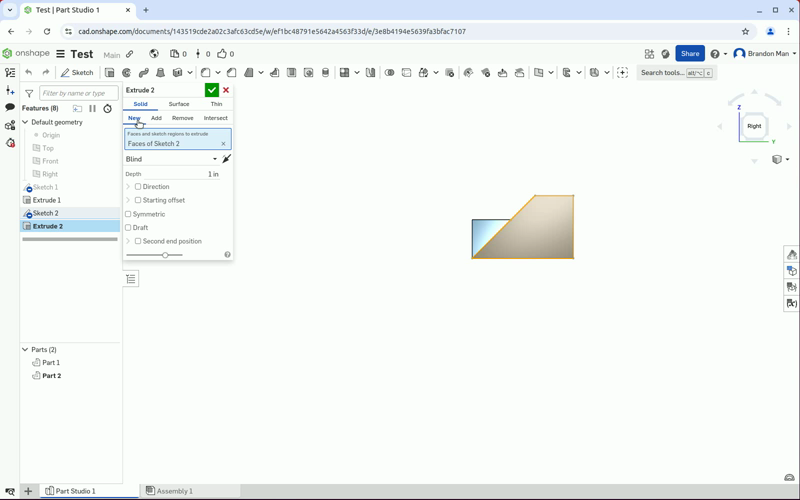
key(tab, 4)
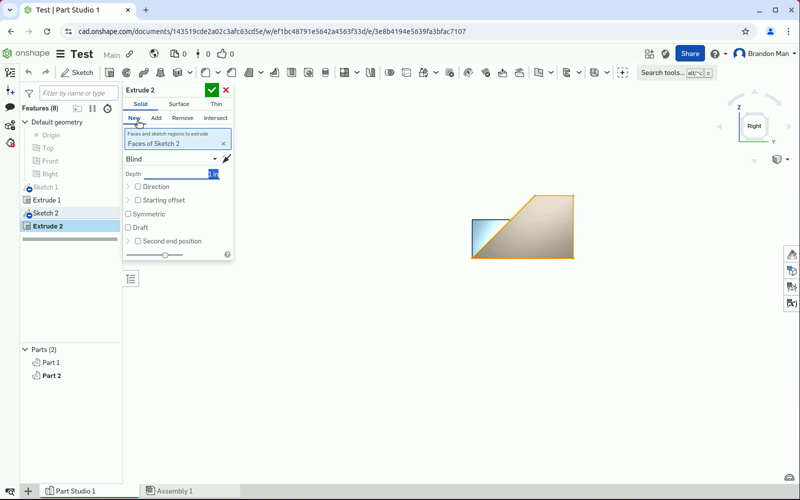
text(12.998)
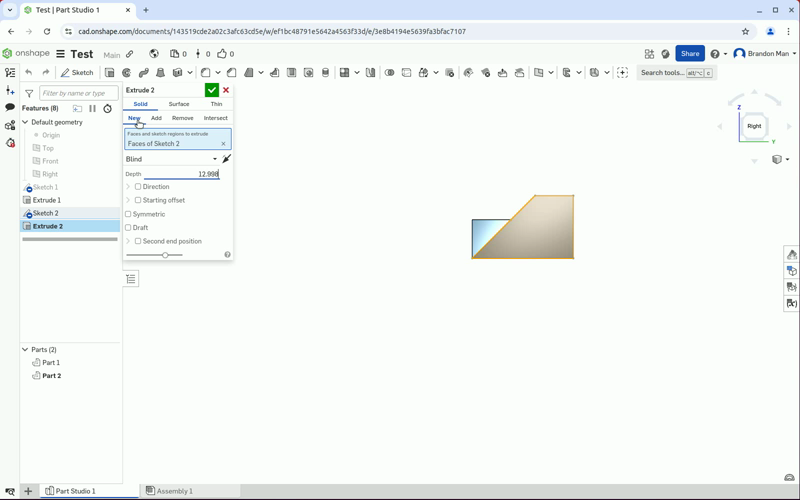
key(enter)
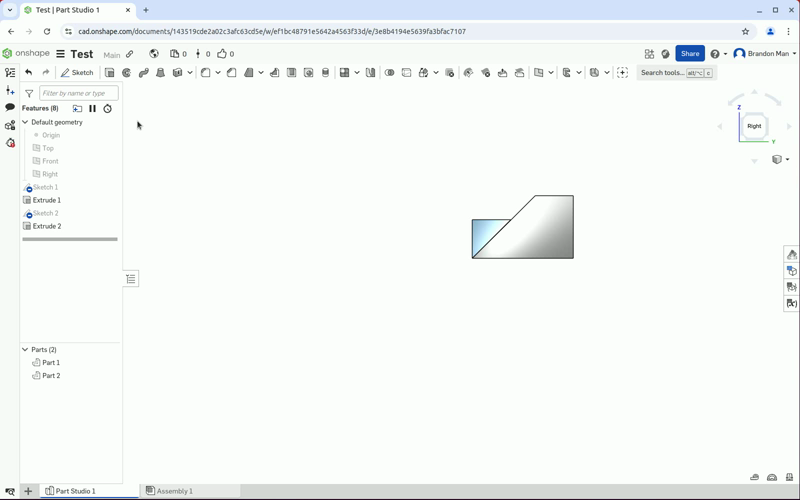
key(shift+h)
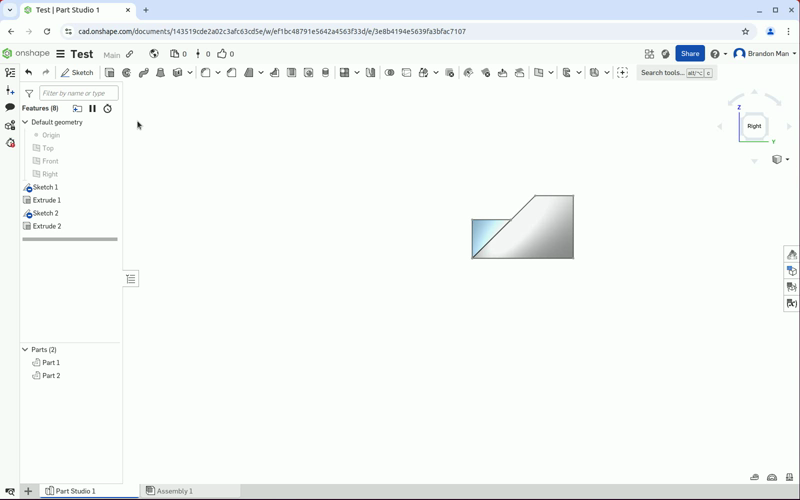
key(shift+h)
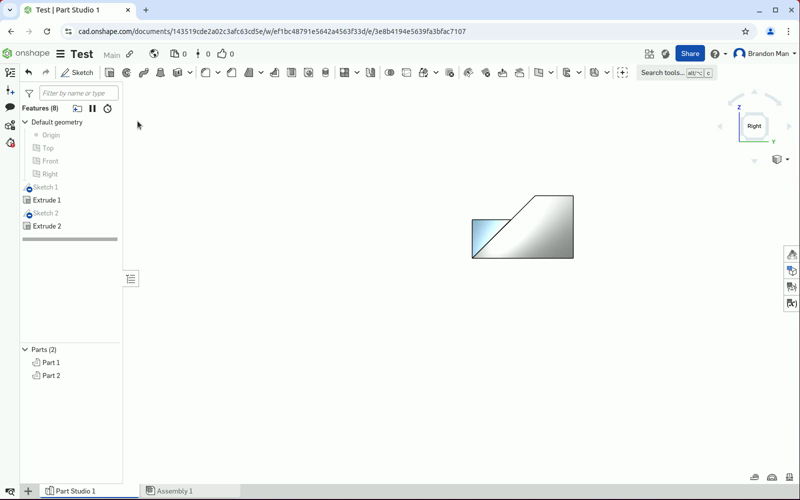
mouse_move(73, 189)
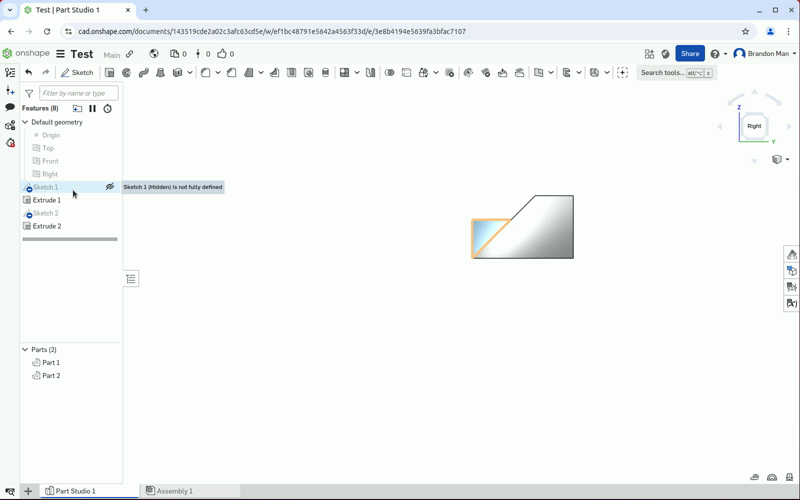
click(73, 189)
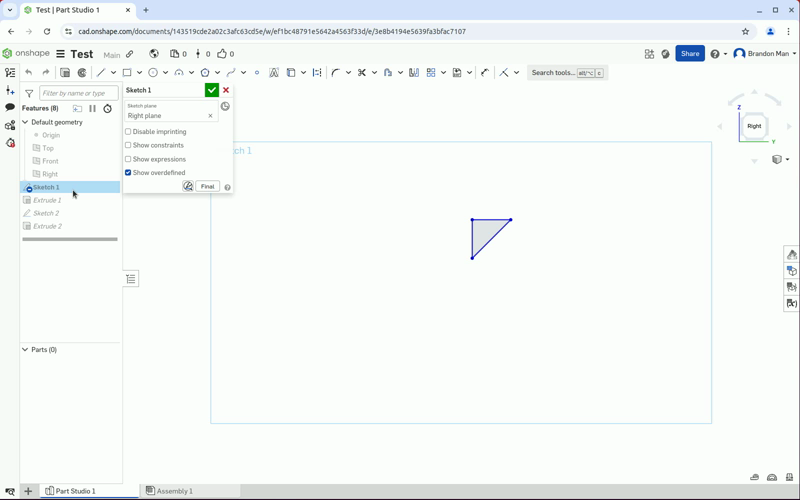
mouse_move(229, 92)
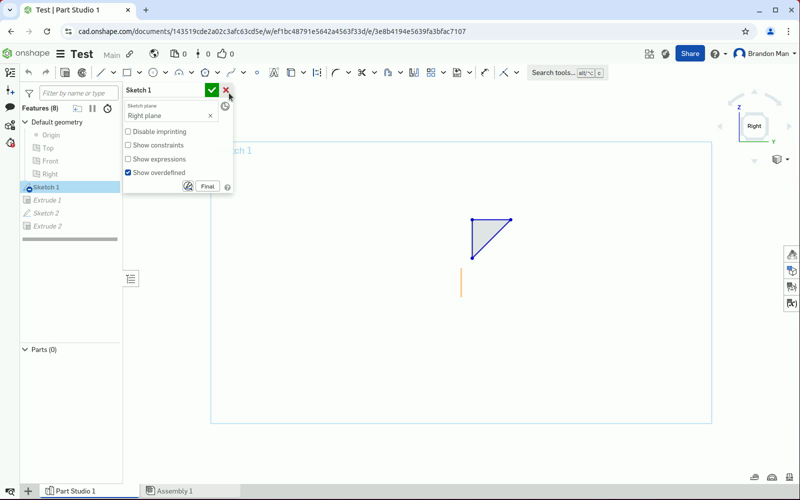
click(229, 92)
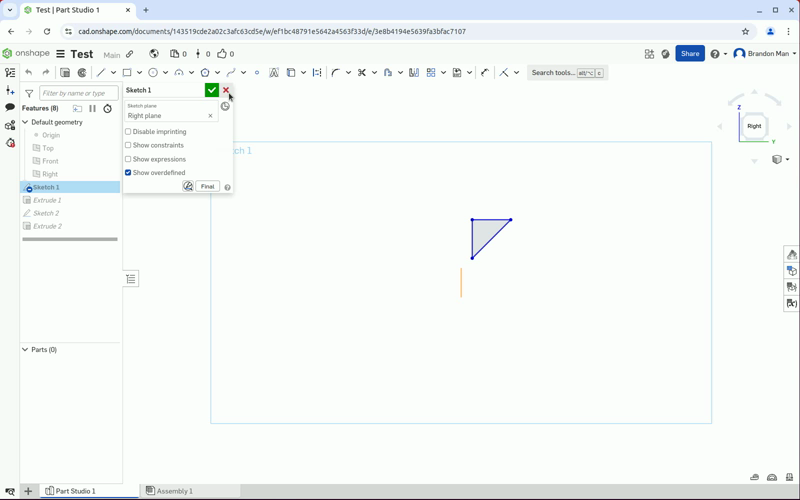
key(shift+s)
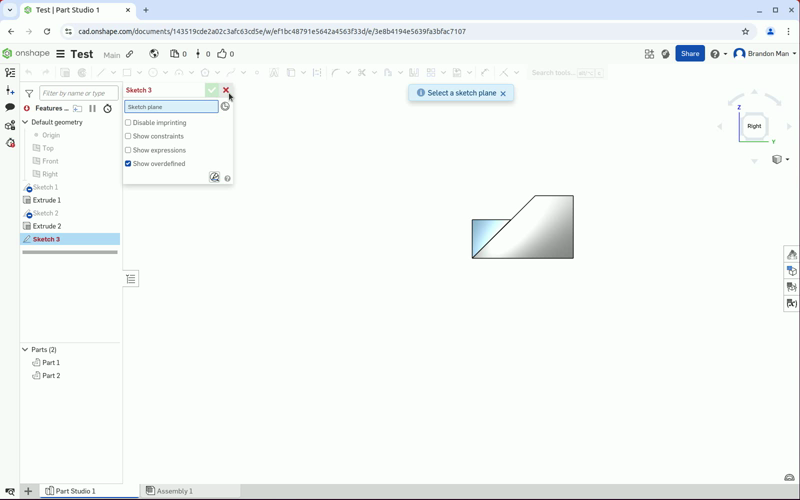
mouse_move(73, 176)
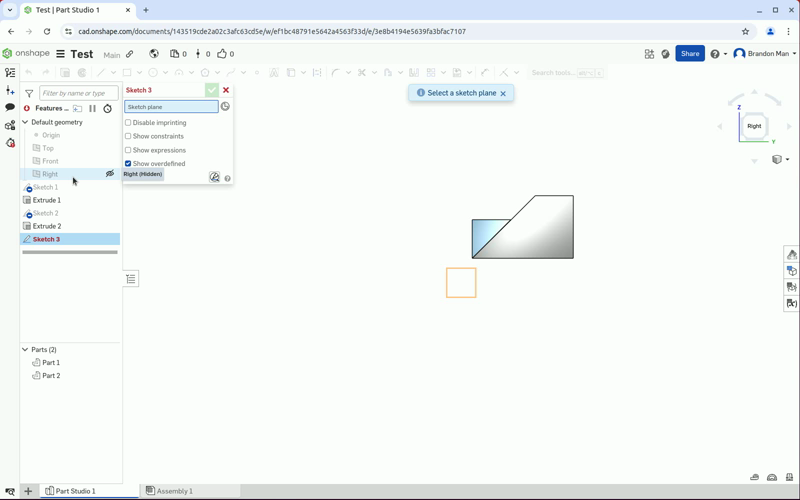
click(73, 176)
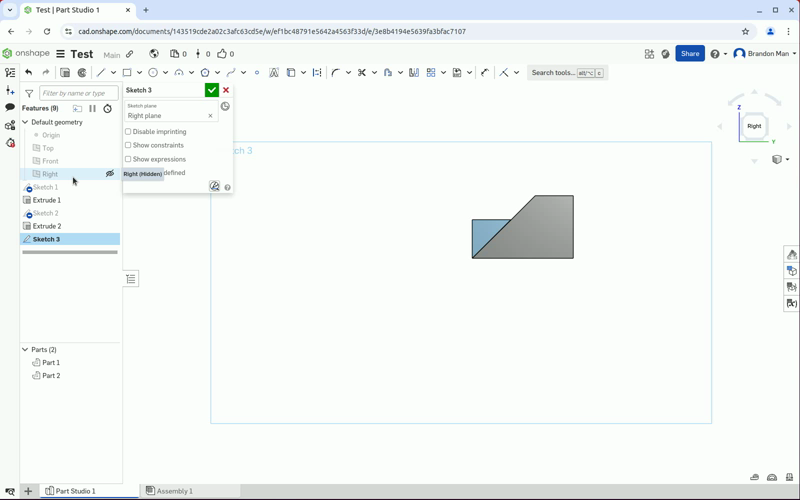
mouse_move(73, 352)
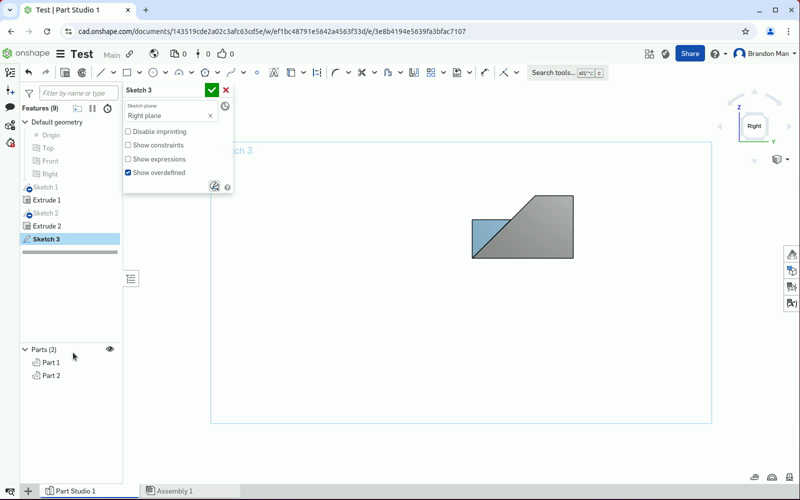
key(y)
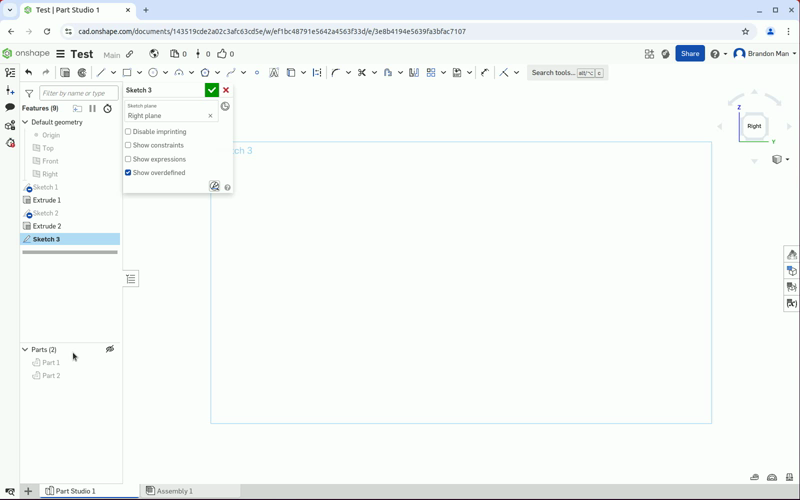
key(l)
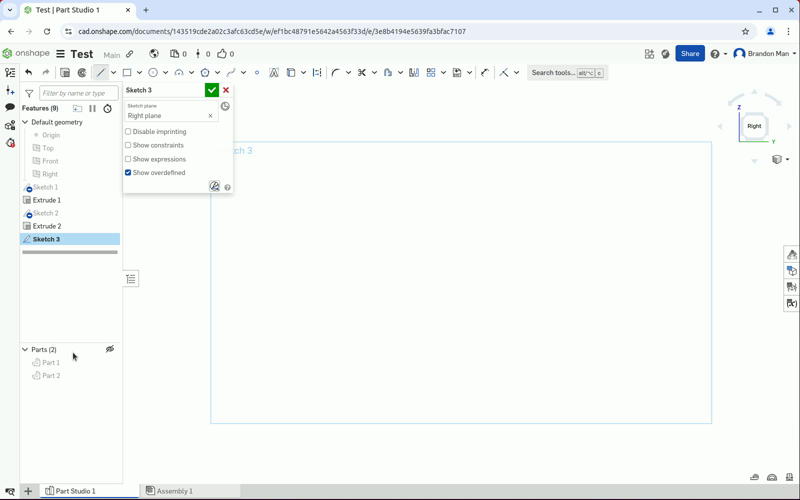
key_down(shift)
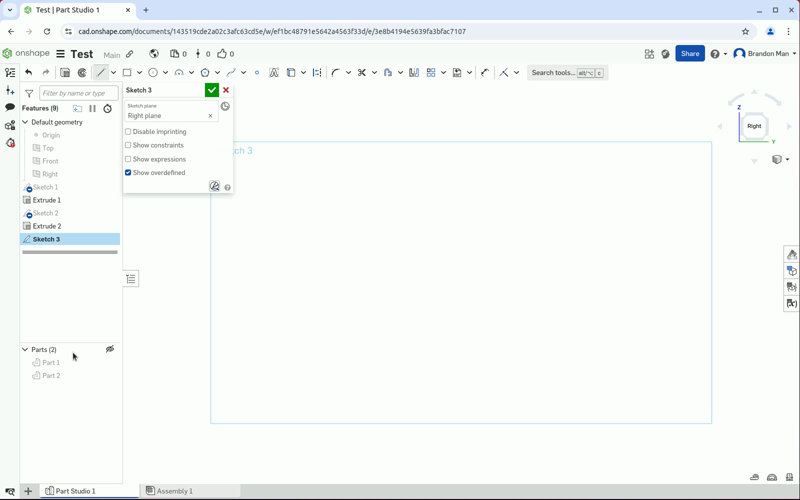
mouse_move(472, 258)
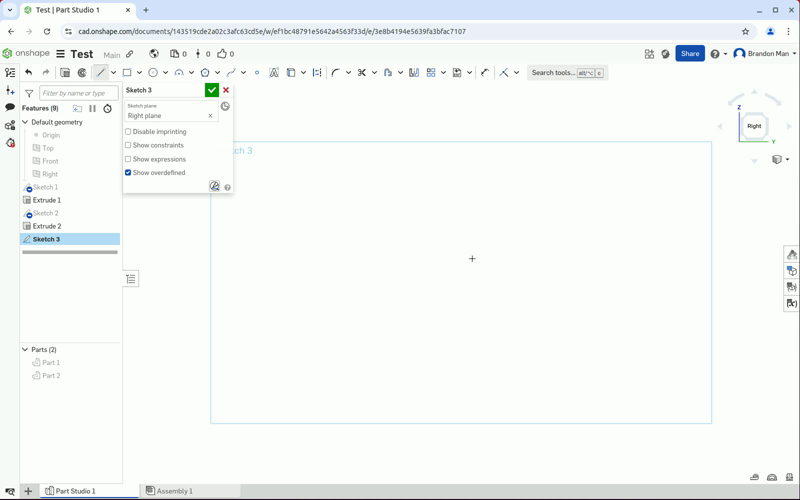
click(472, 258)
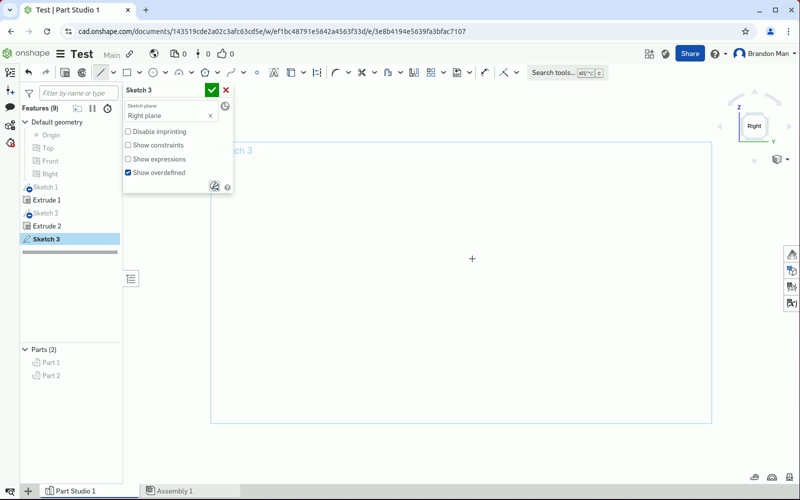
key_up(shift)
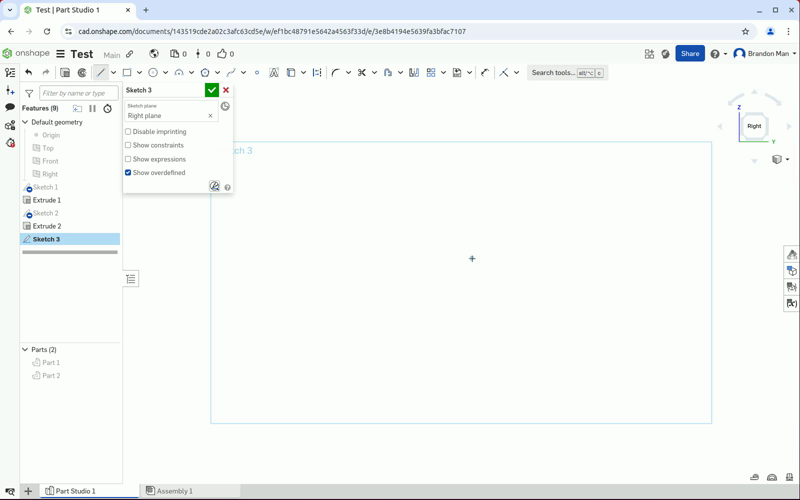
key_down(shift)
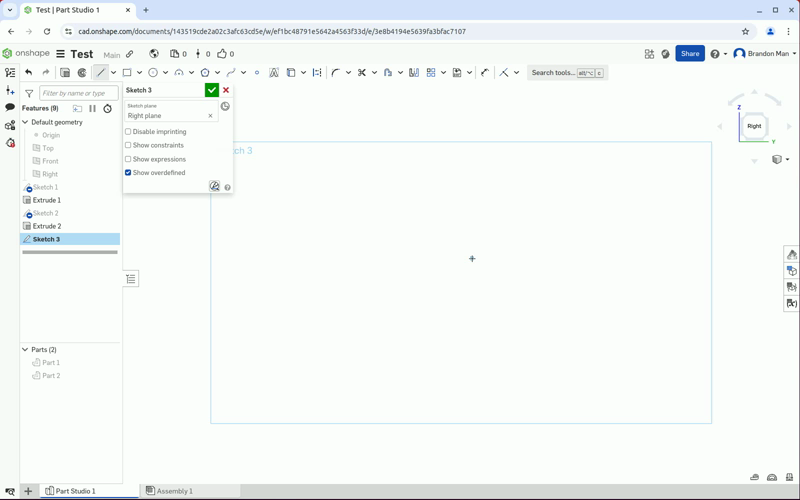
mouse_move(502, 258)
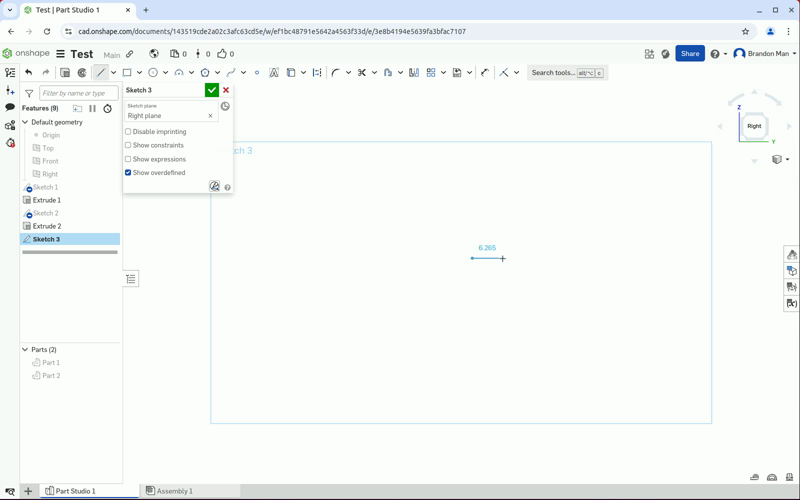
mouse_move(510, 219)
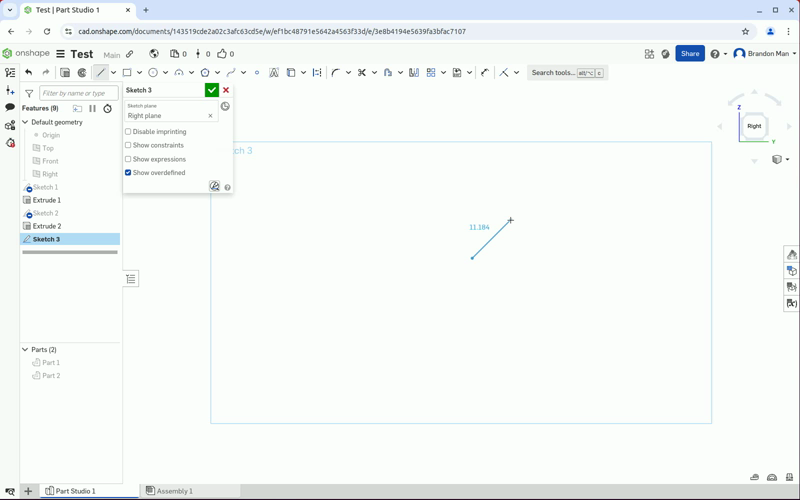
click(510, 219)
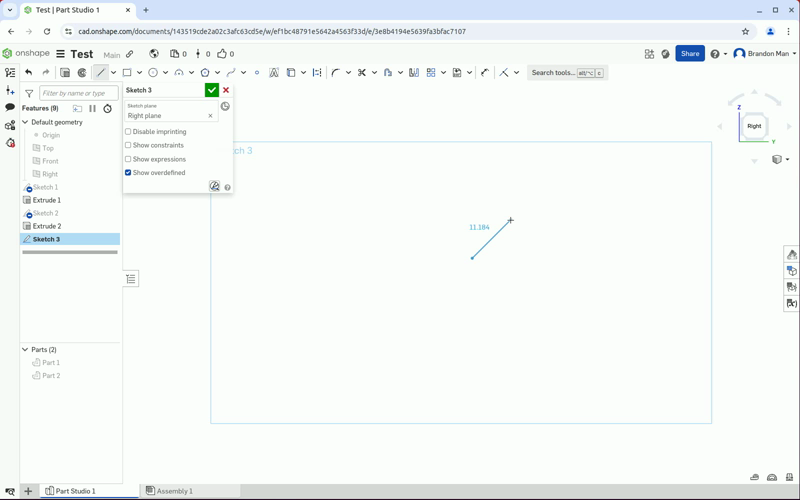
key_up(shift)
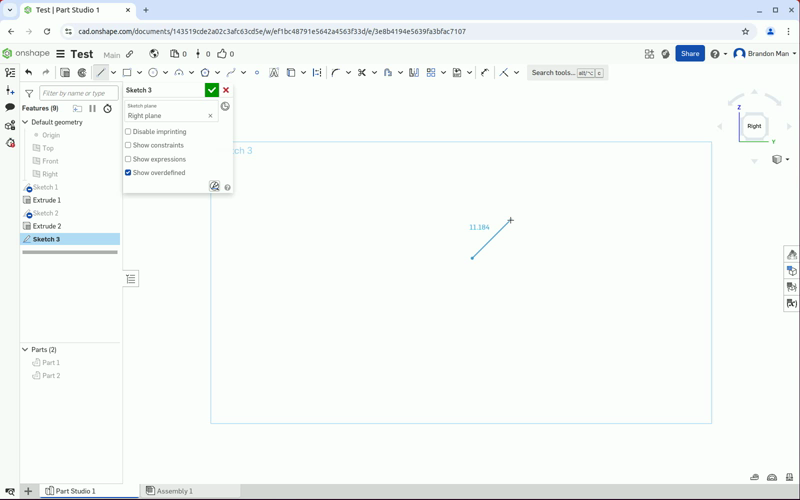
key_down(shift)
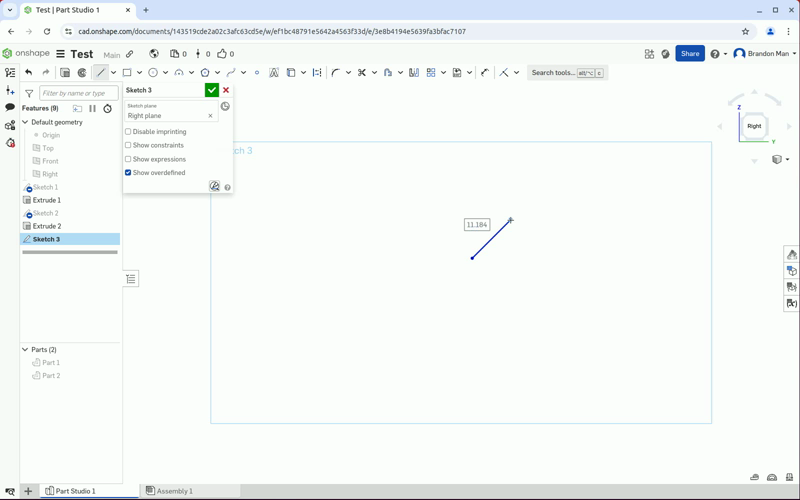
mouse_move(540, 219)
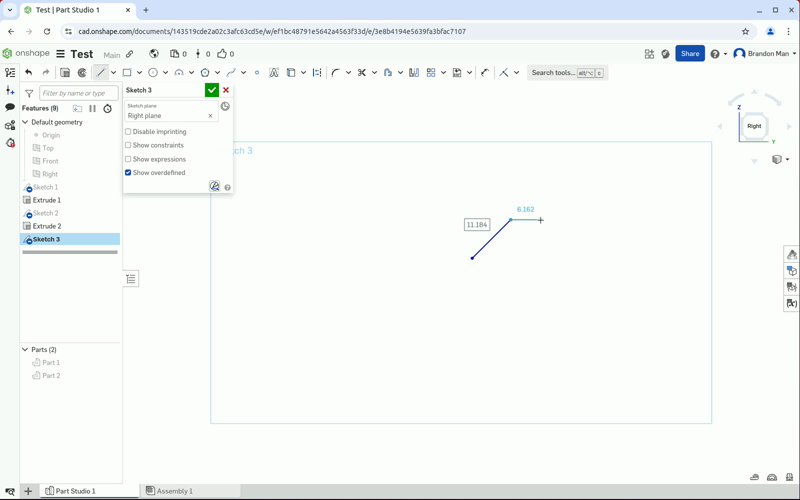
mouse_move(472, 219)
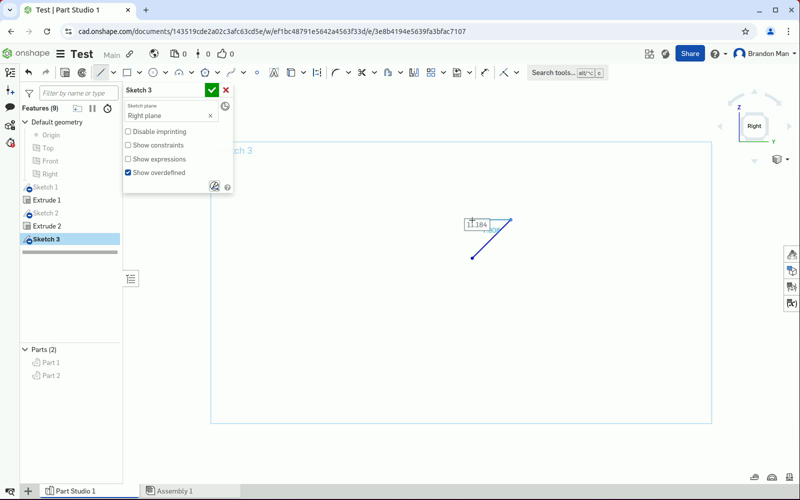
click(472, 219)
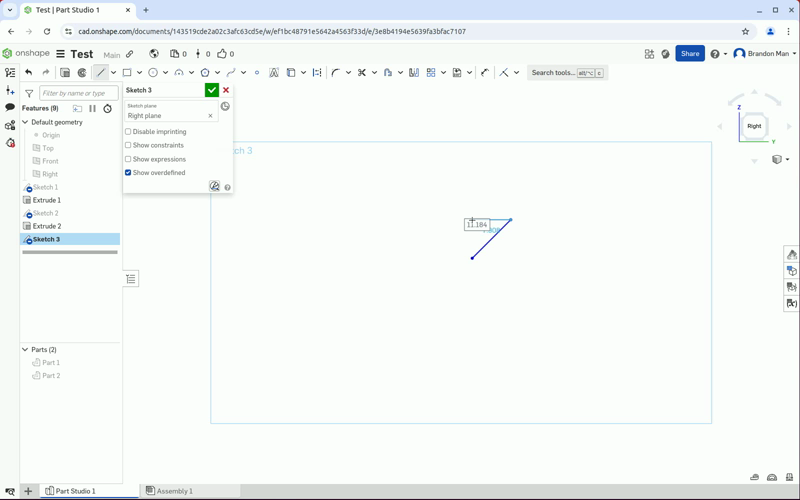
key_up(shift)
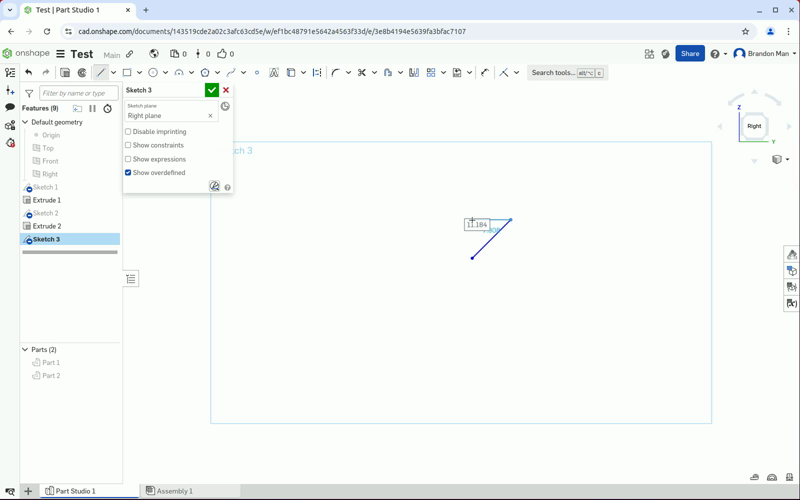
mouse_move(502, 219)
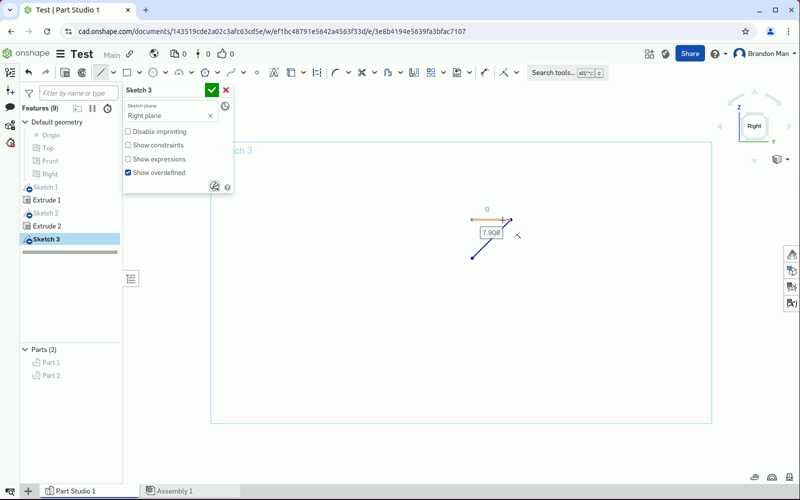
key_down(shift)
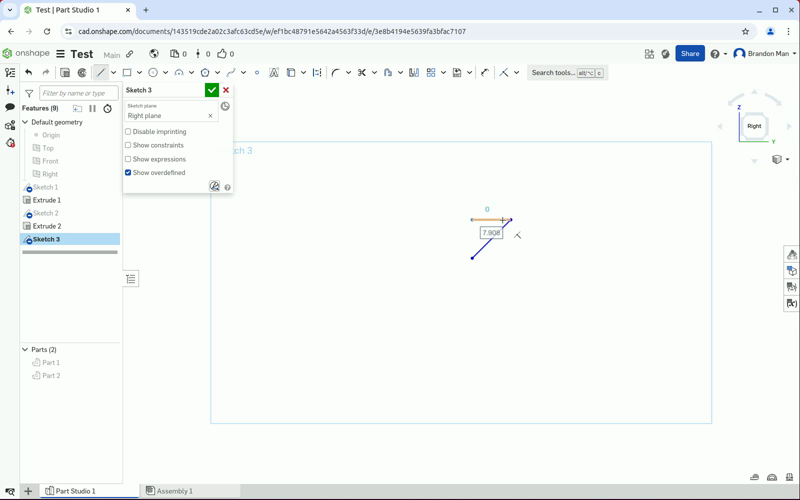
mouse_move(472, 258)
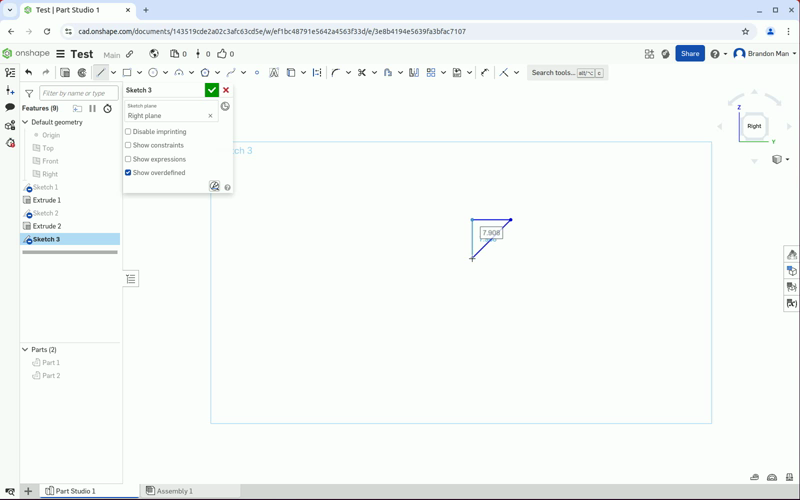
key_up(shift)
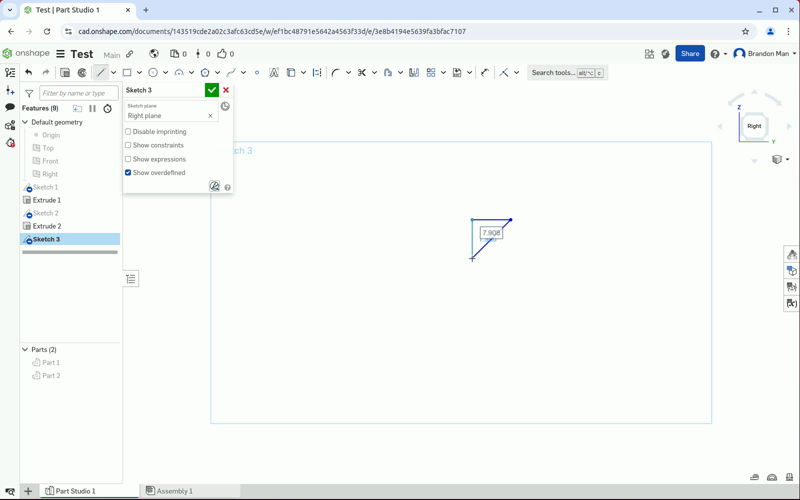
click(472, 258)
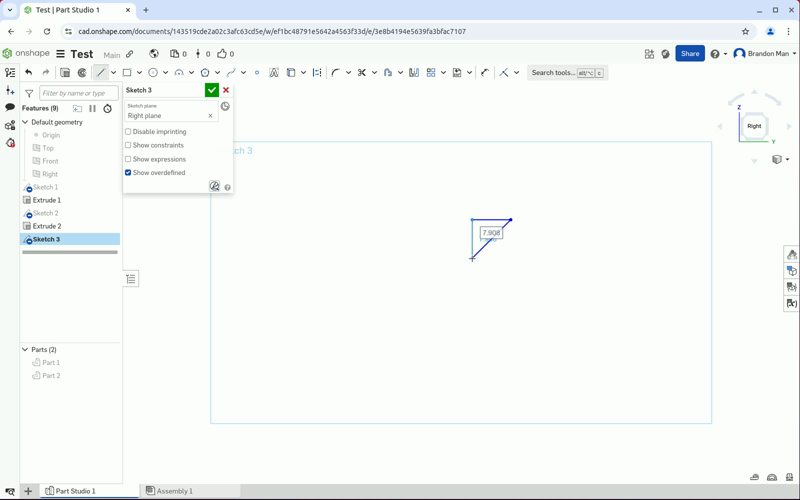
key(esc)
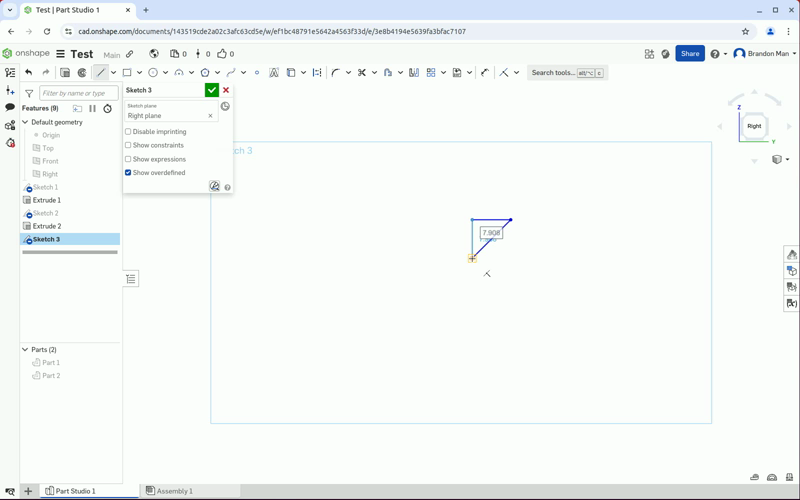
mouse_move(475, 221)
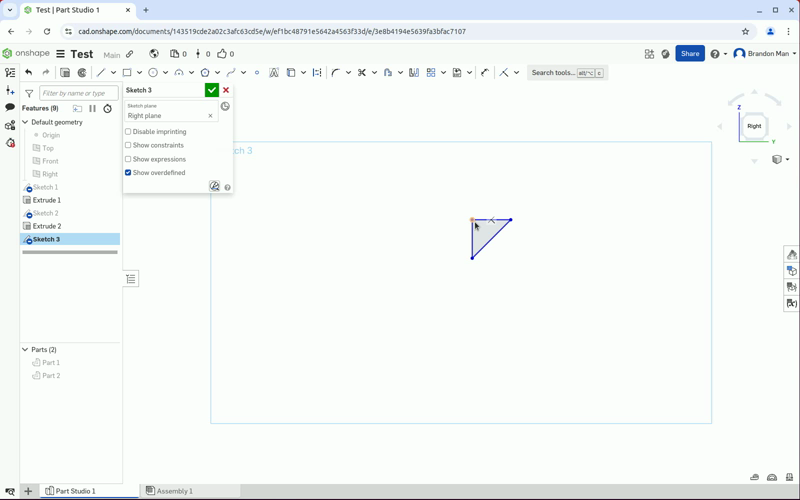
scroll(6)
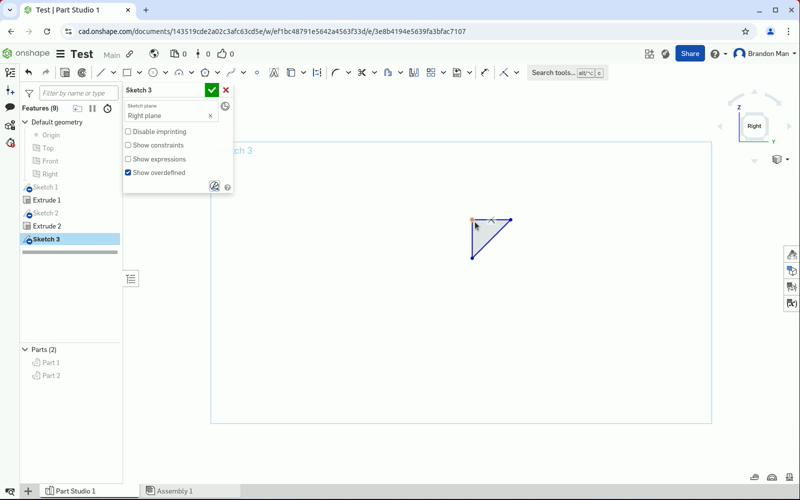
scroll(6)
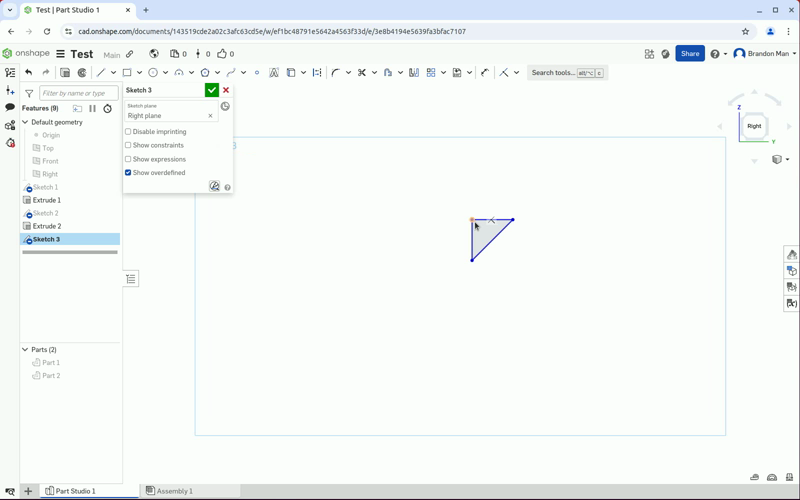
scroll(6)
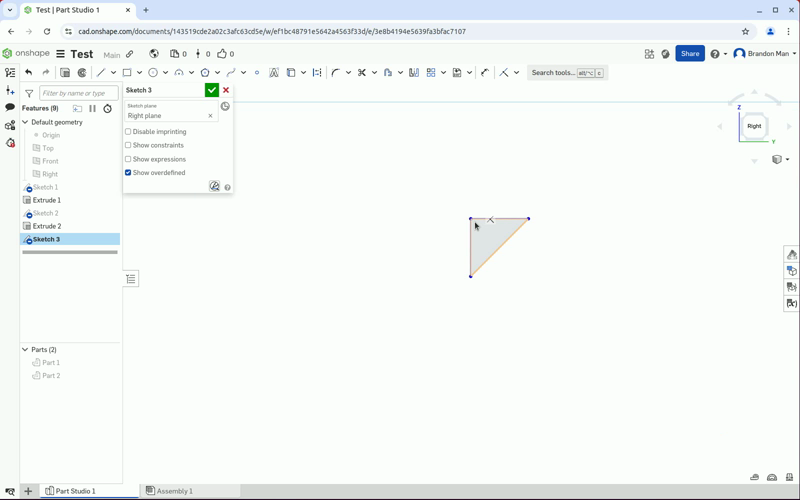
scroll(6)
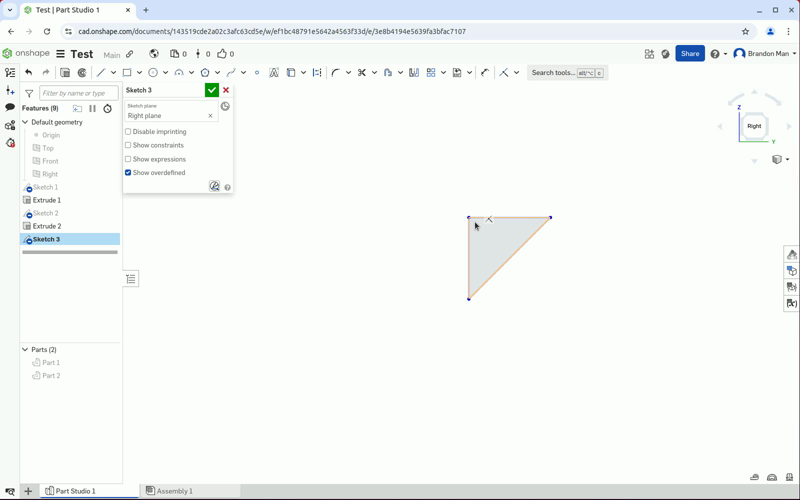
scroll(6)
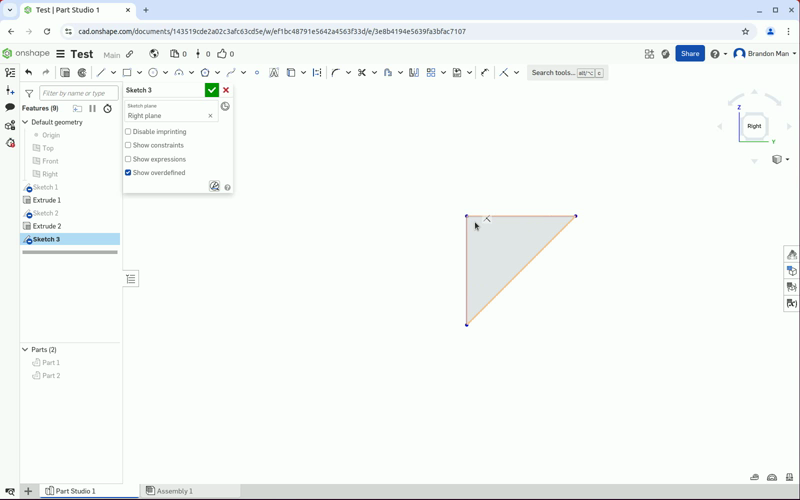
scroll(6)
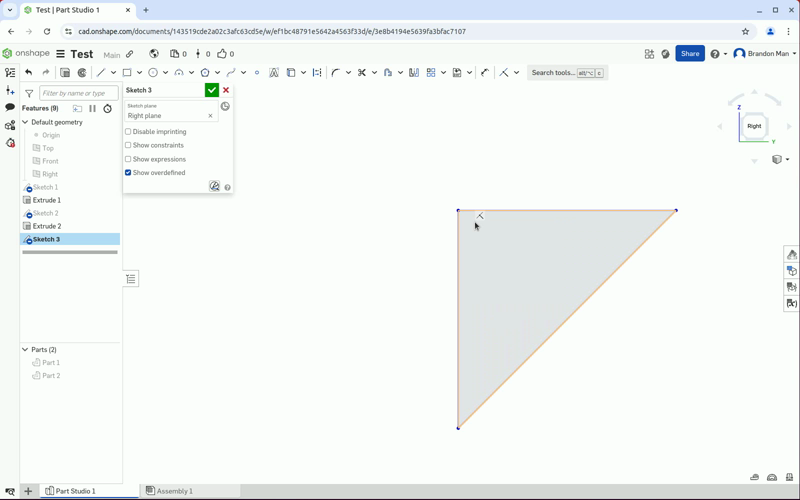
scroll(6)
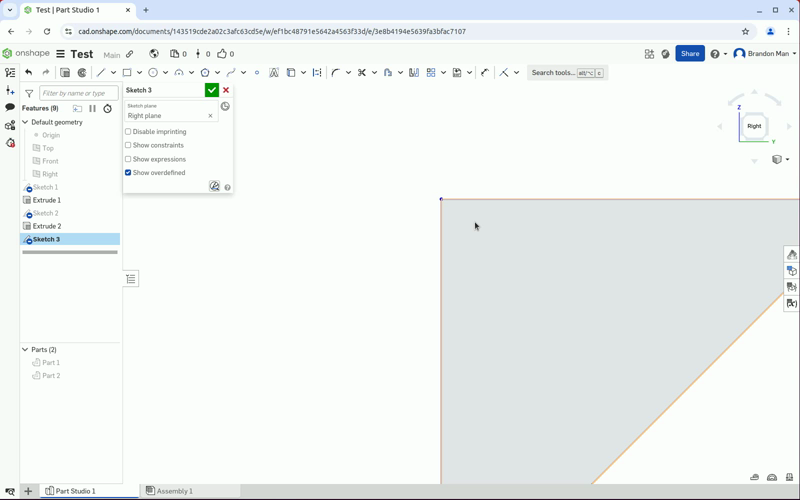
click(475, 221)
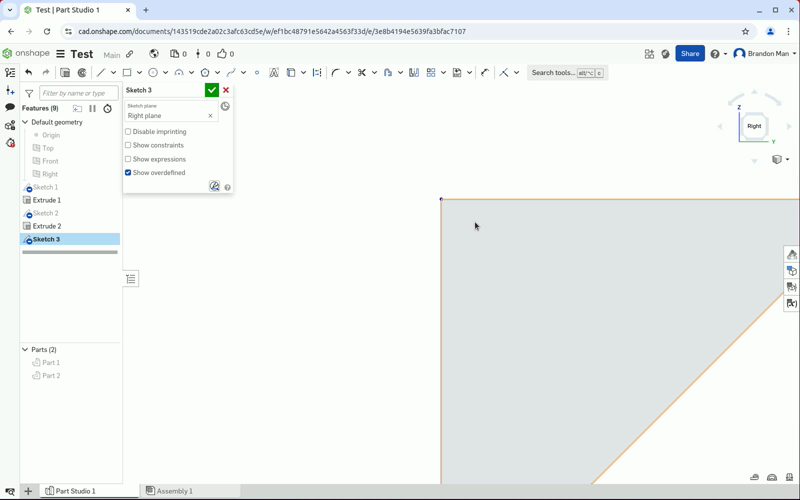
scroll(-6)
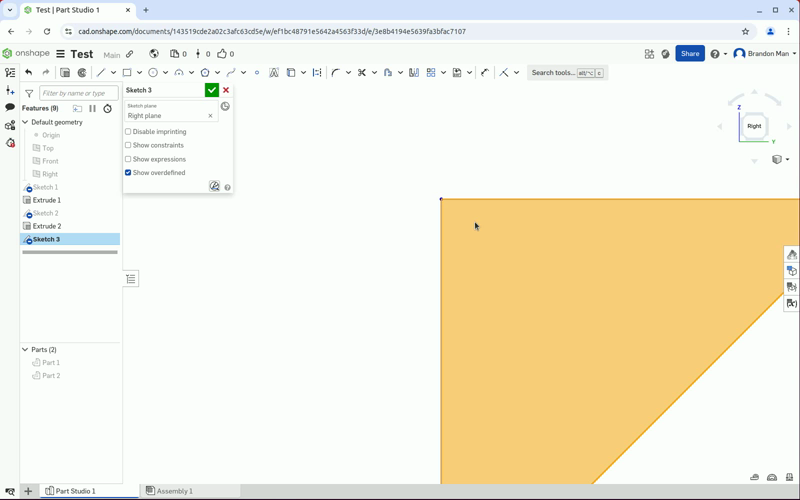
scroll(-6)
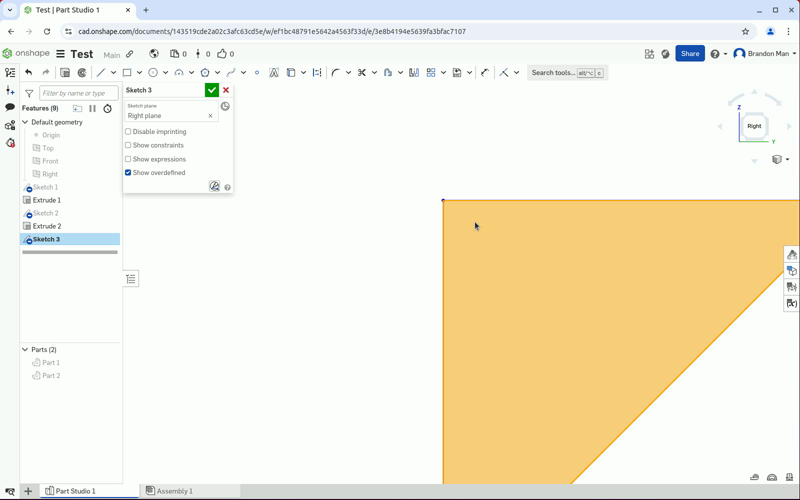
scroll(-6)
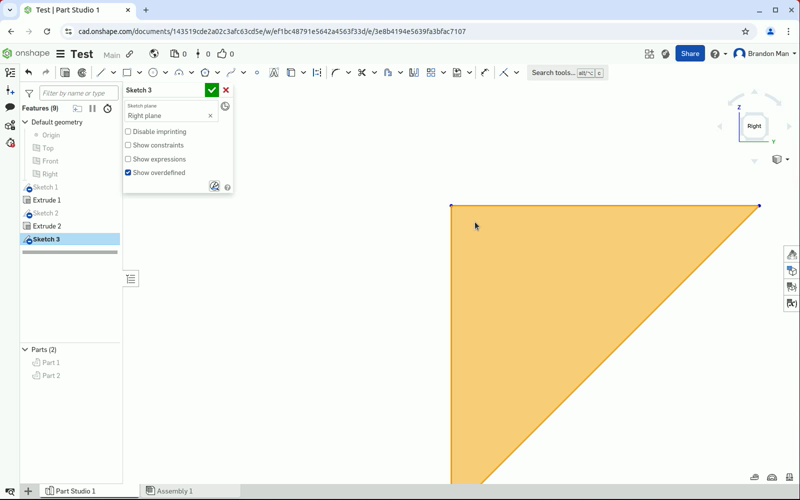
scroll(-6)
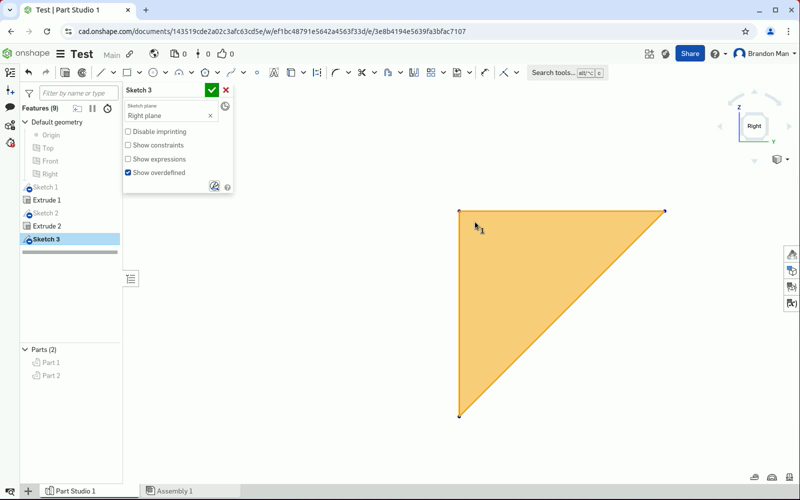
scroll(-6)
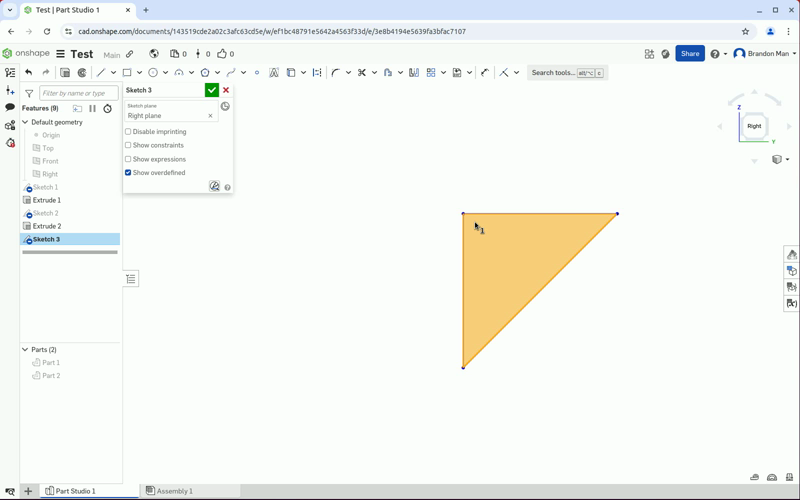
scroll(-6)
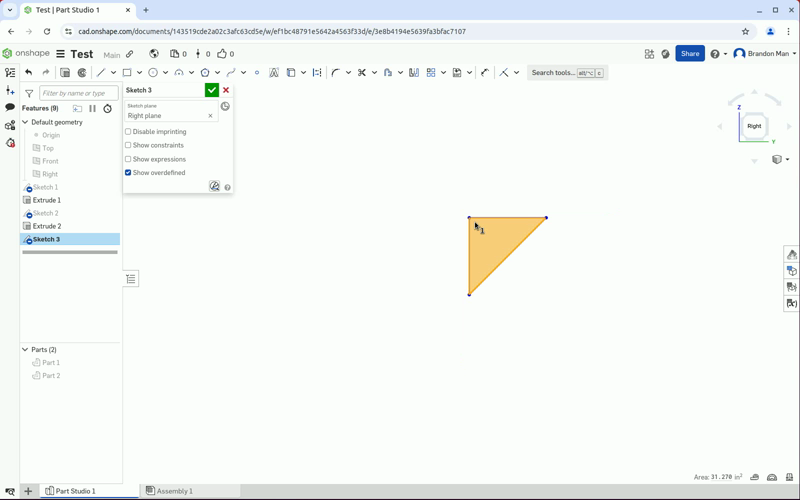
scroll(-6)
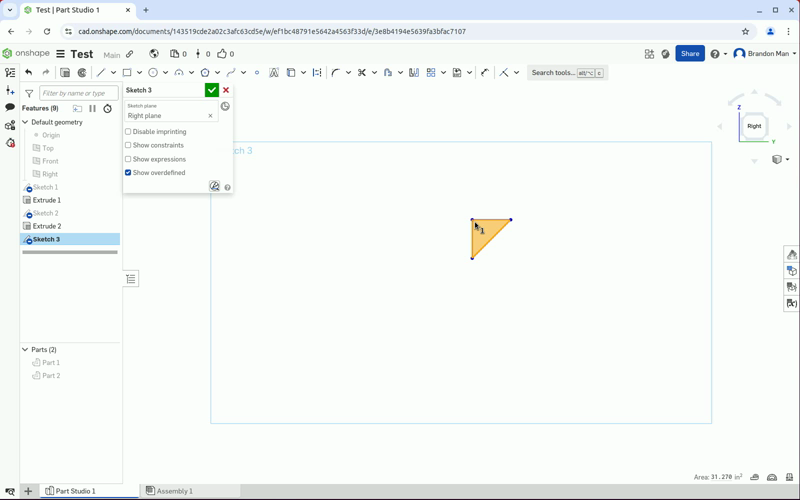
mouse_move(73, 352)
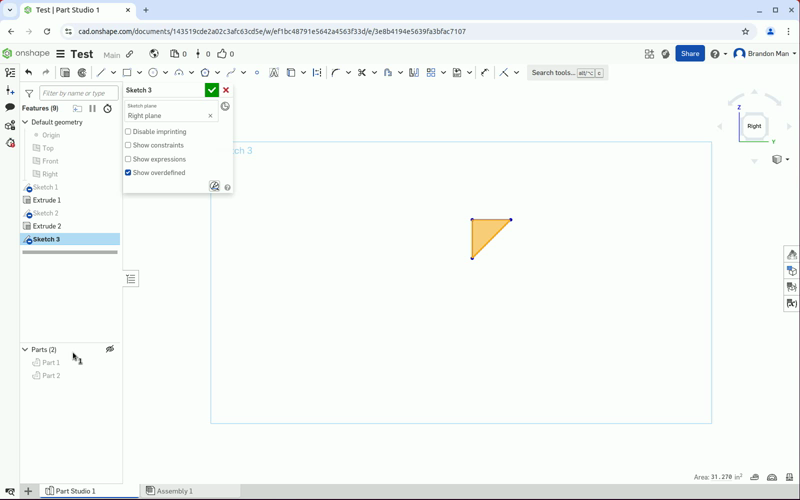
key(shift+y)
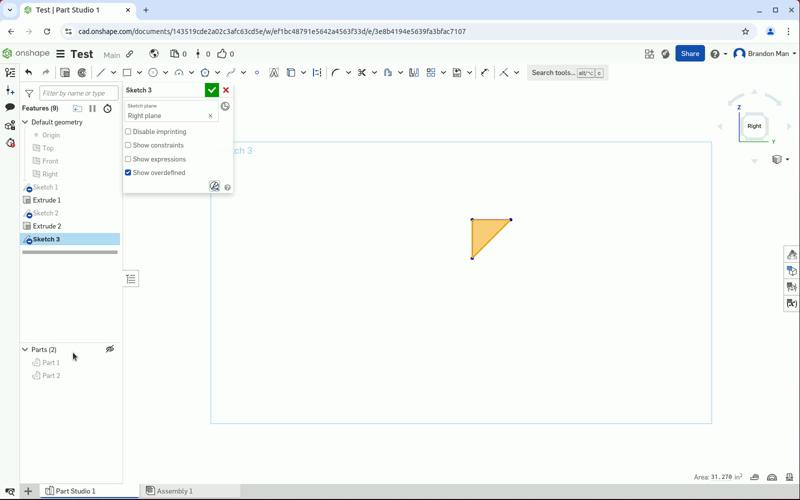
key(shift+e)
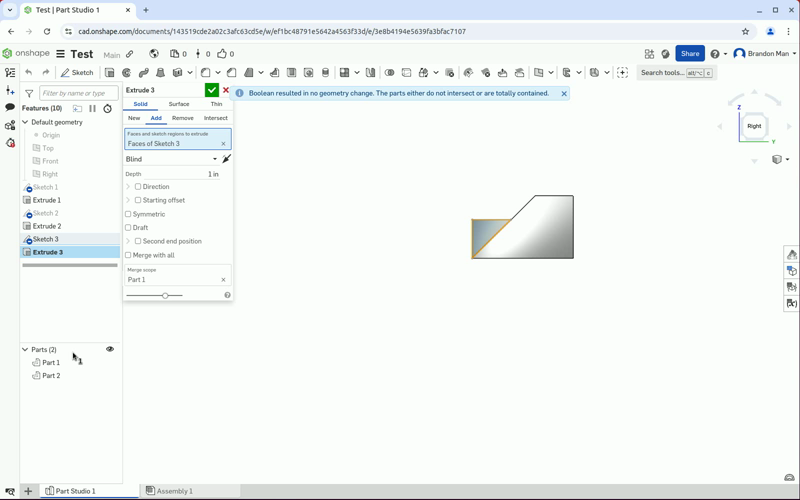
mouse_move(143, 106)
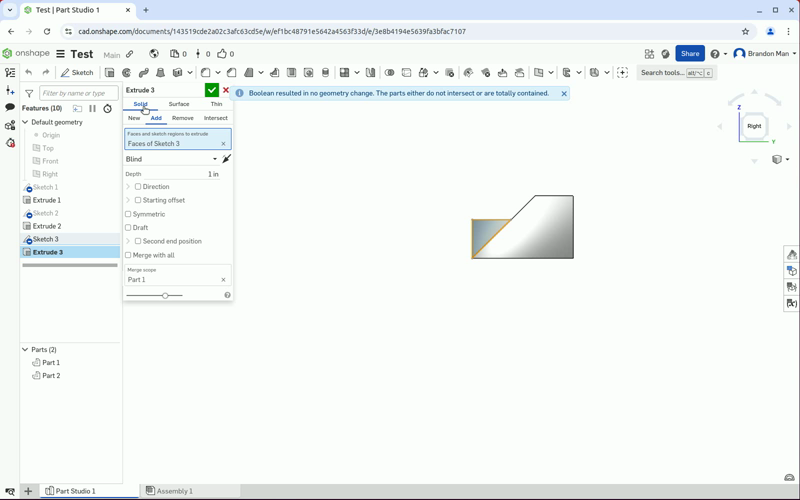
click(143, 106)
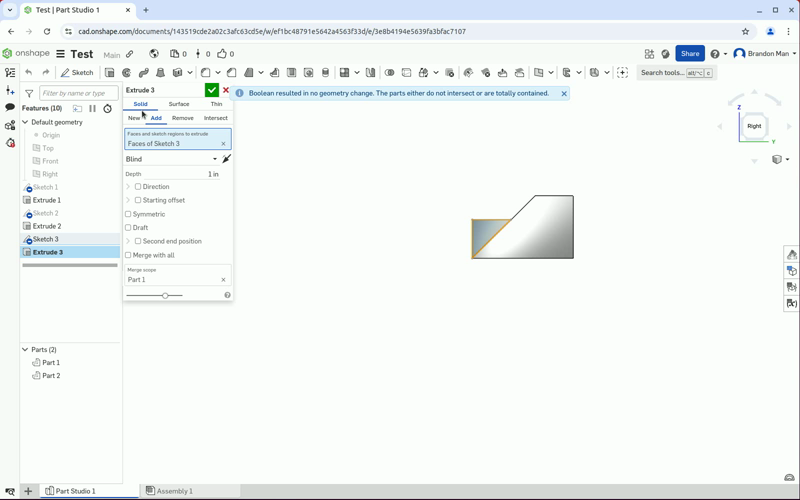
mouse_move(137, 120)
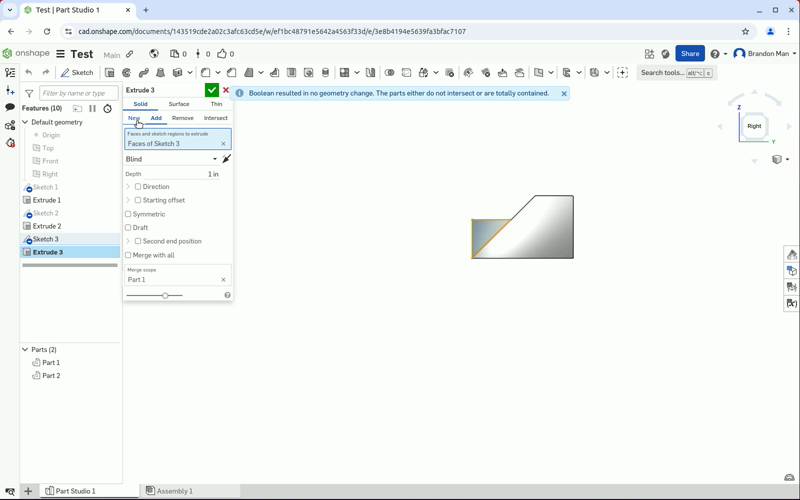
click(137, 120)
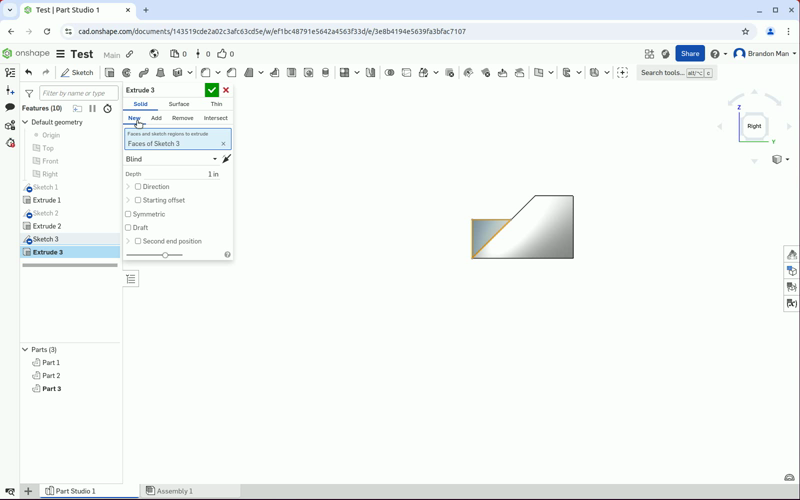
key(tab, 4)
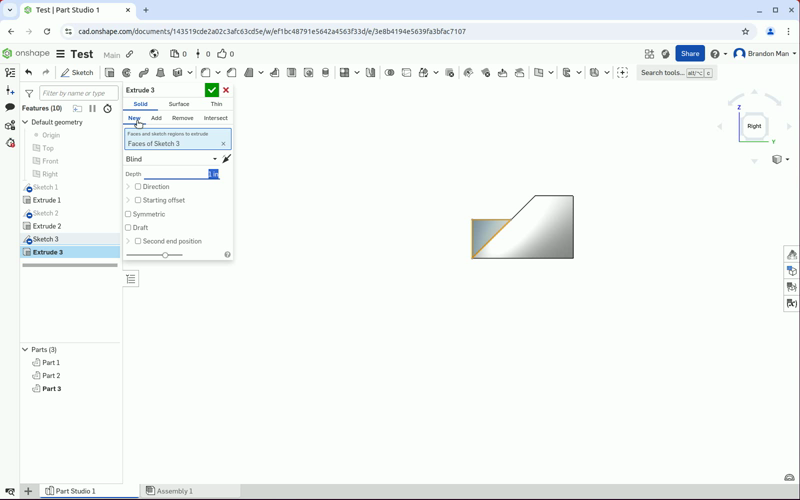
text(12.998)
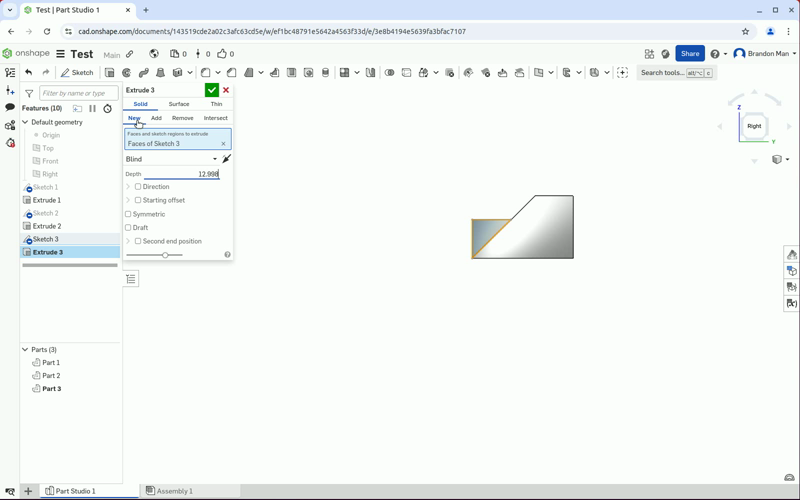
key(enter)
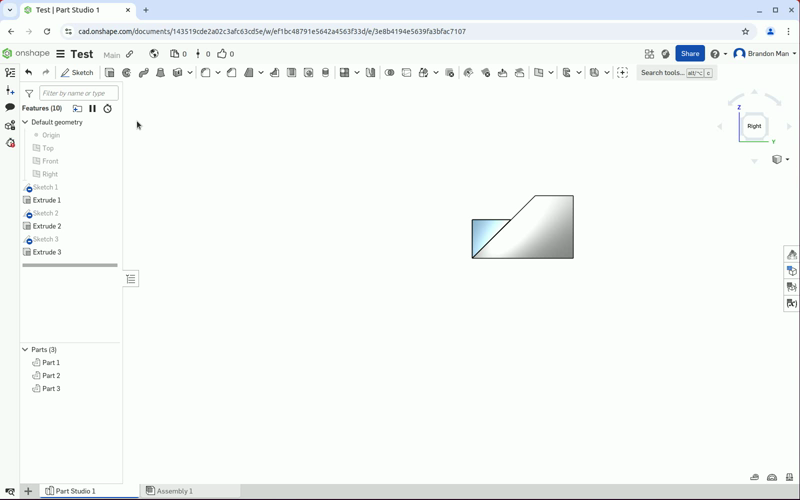
key(shift+h)
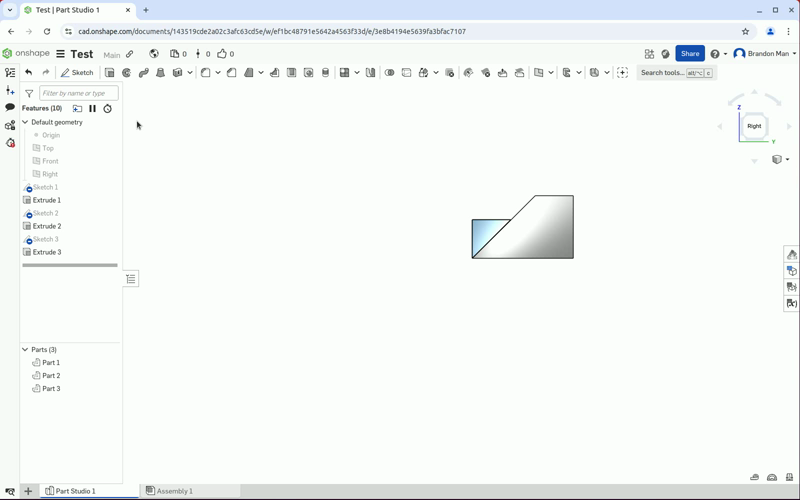
key(shift+h)
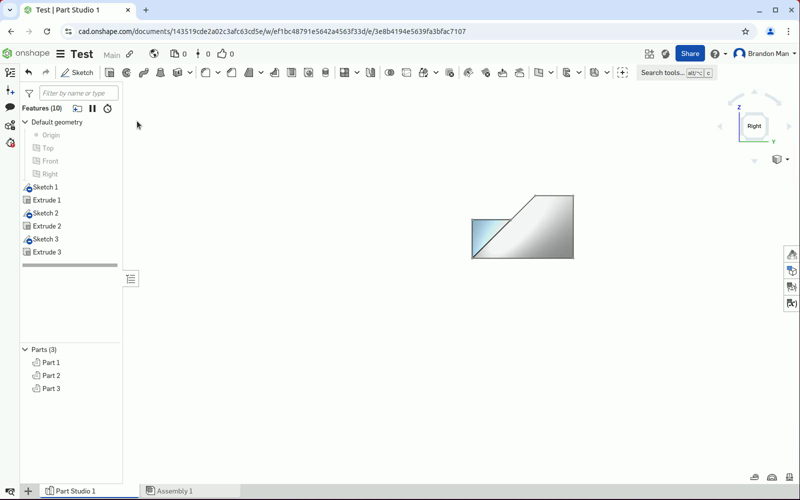
key(shift+7)
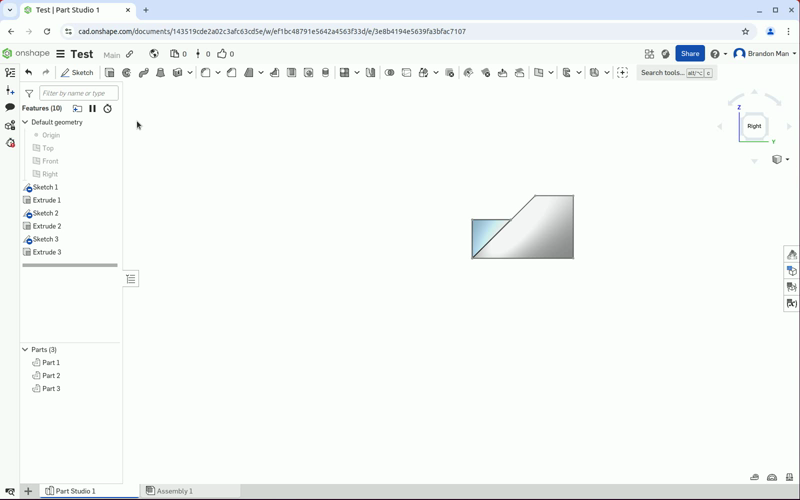
key(right, 2)
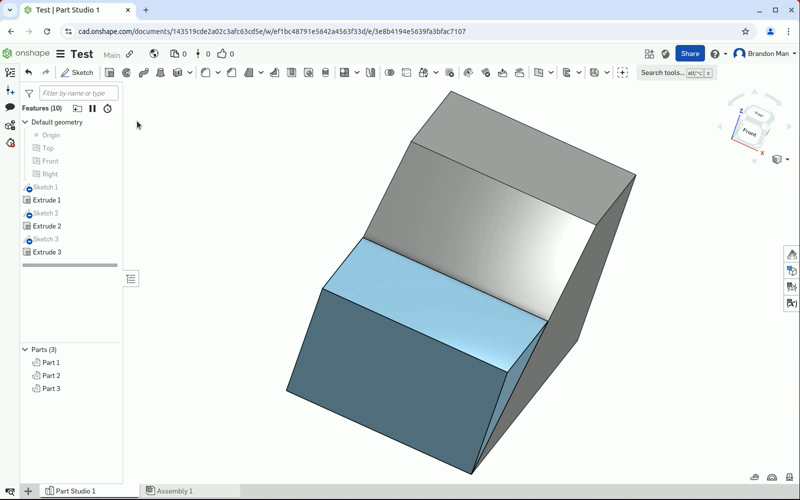
key(down, 2)
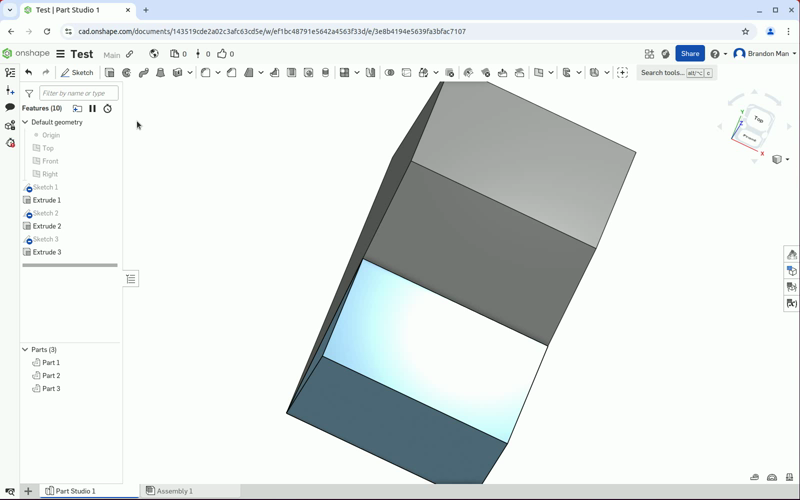
key(up, 2)
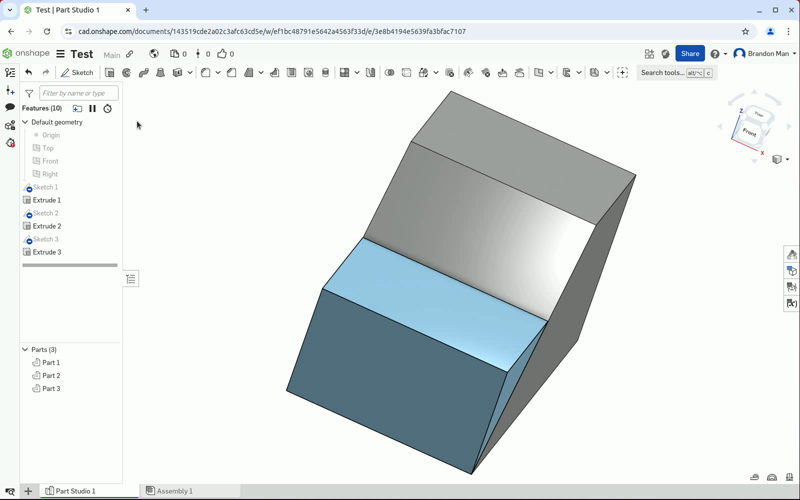
key(left, 2)
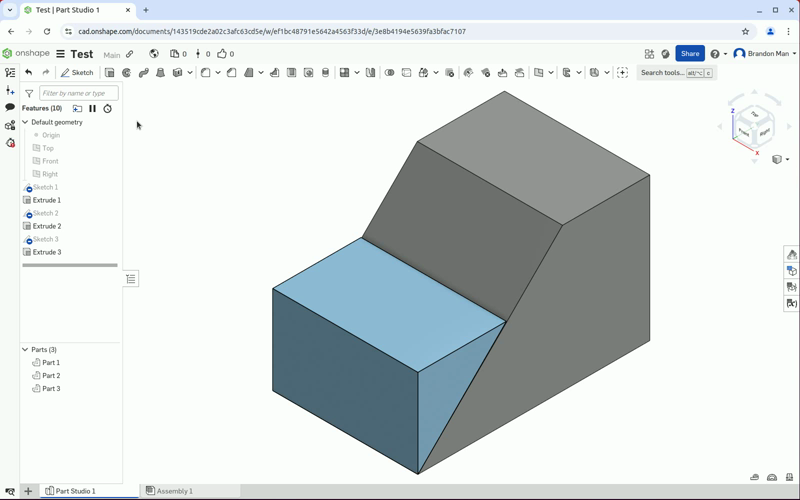
mouse_move(73, 189)
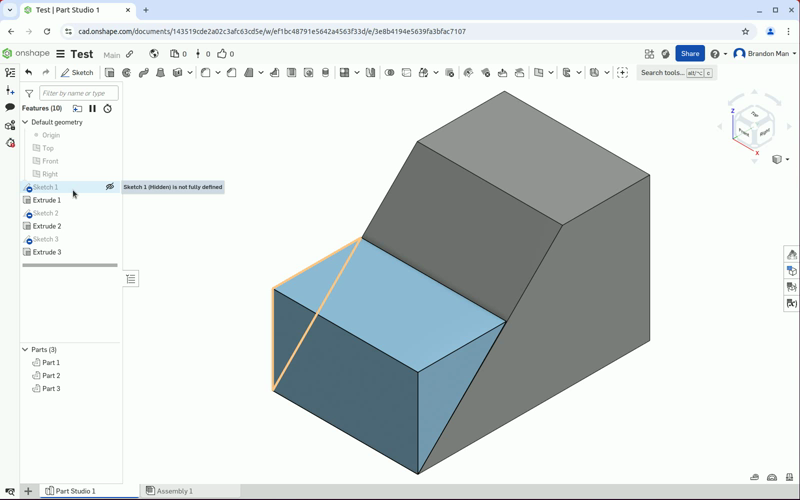
click(73, 189)